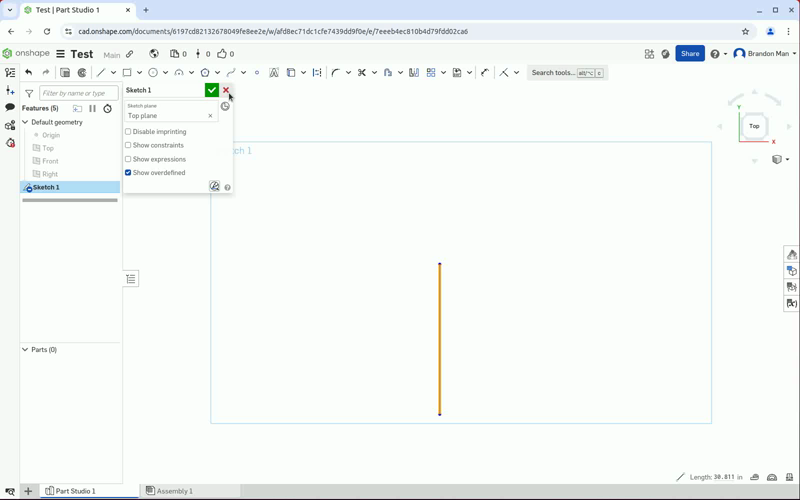
key(shift+h)
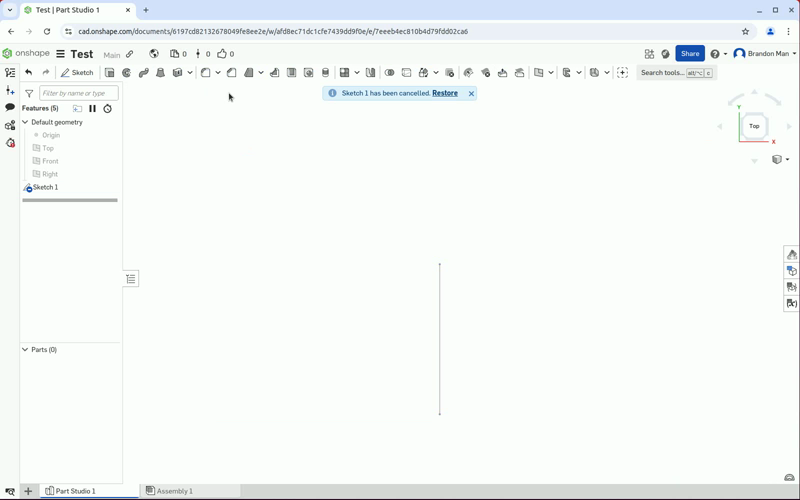
key(shift+s)
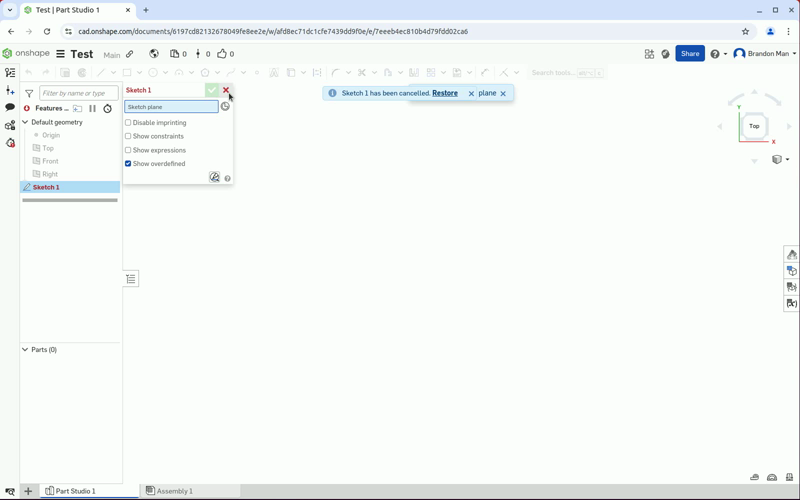
mouse_move(73, 150)
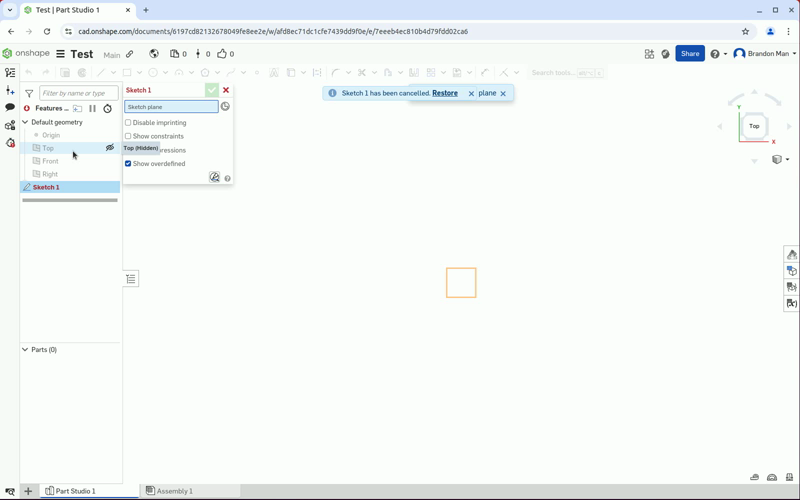
click(73, 150)
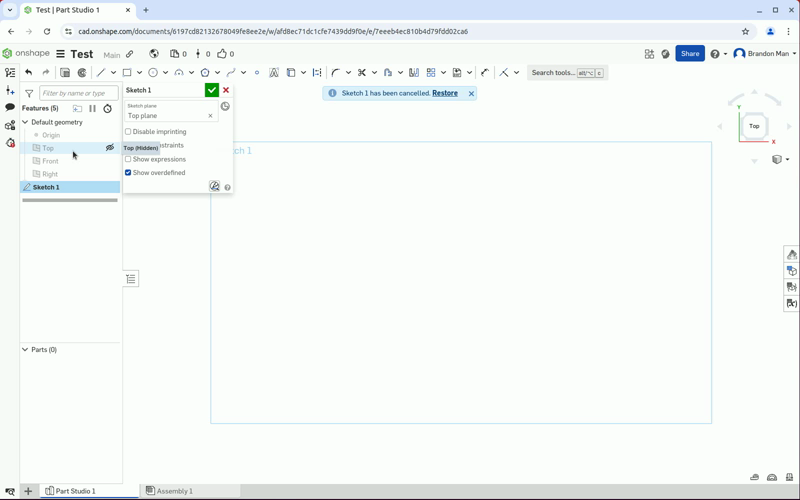
mouse_move(73, 352)
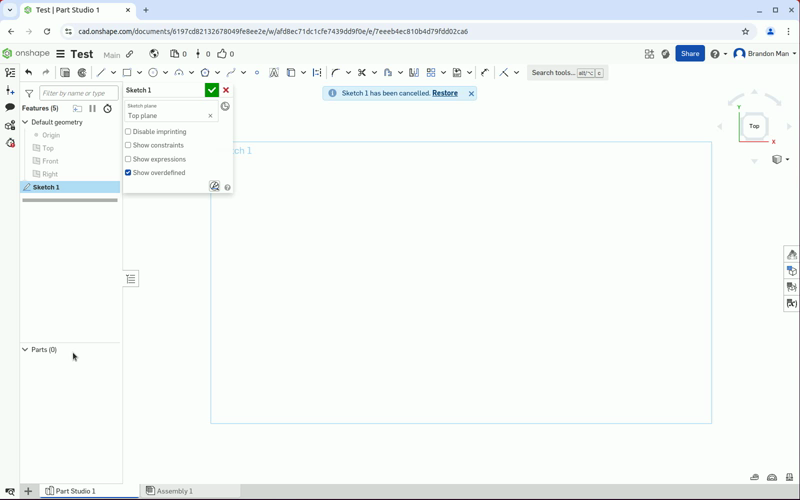
key(y)
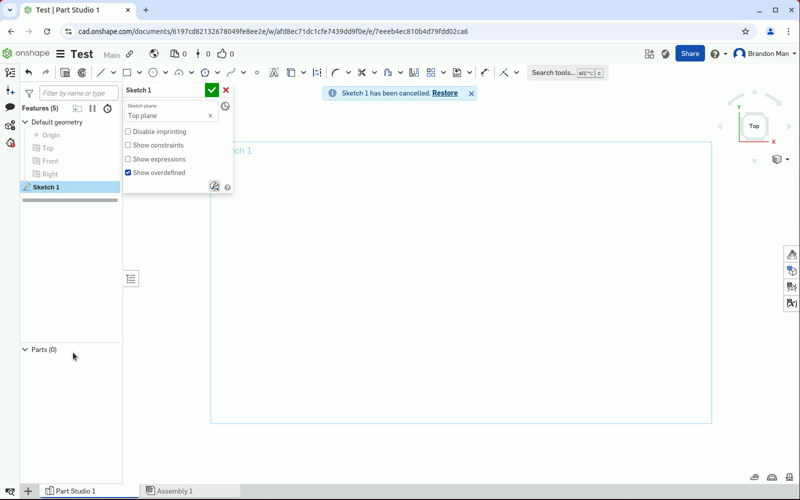
key(l)
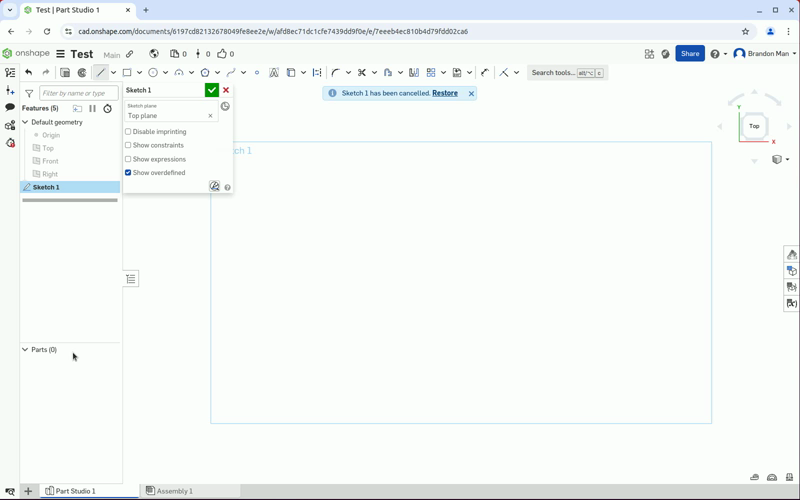
key_down(shift)
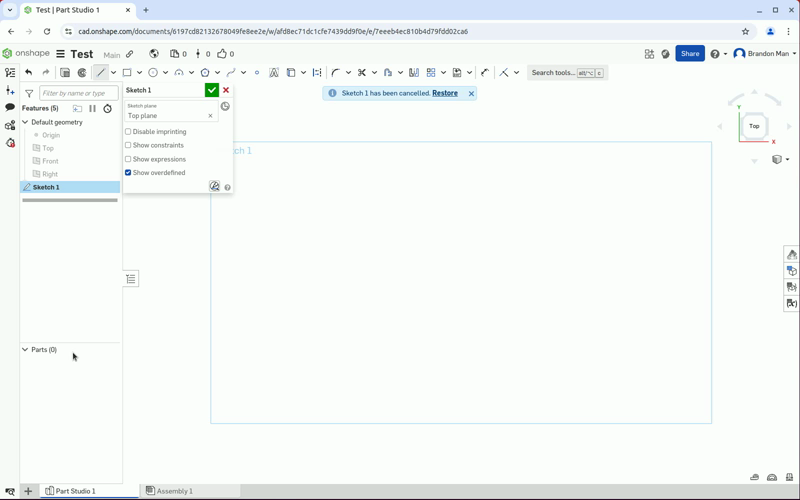
mouse_move(348, 327)
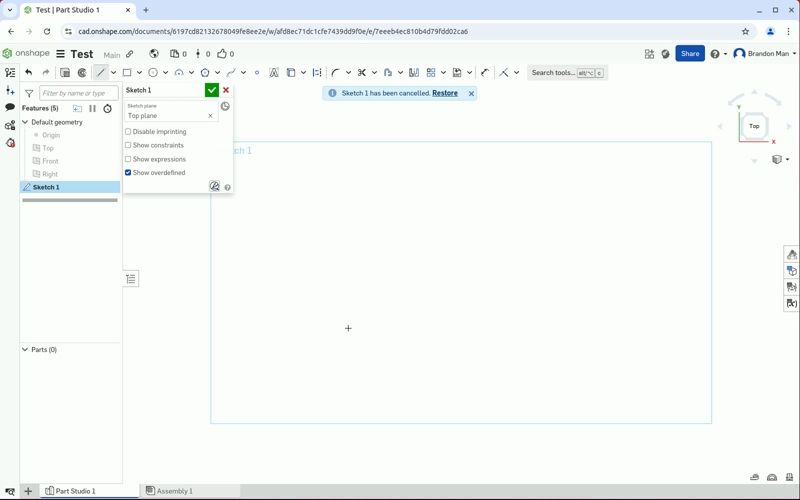
click(348, 327)
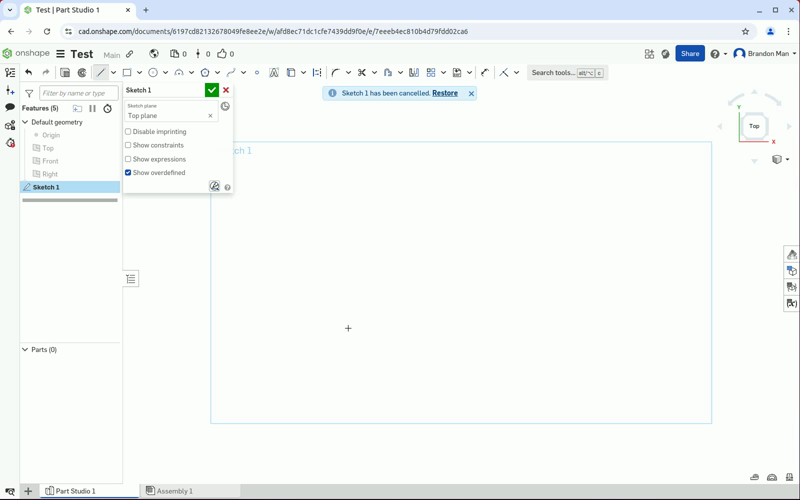
key_up(shift)
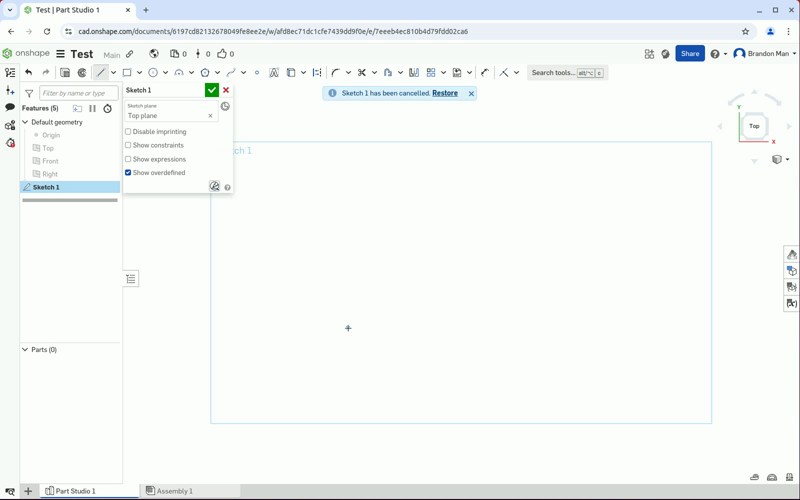
key_down(shift)
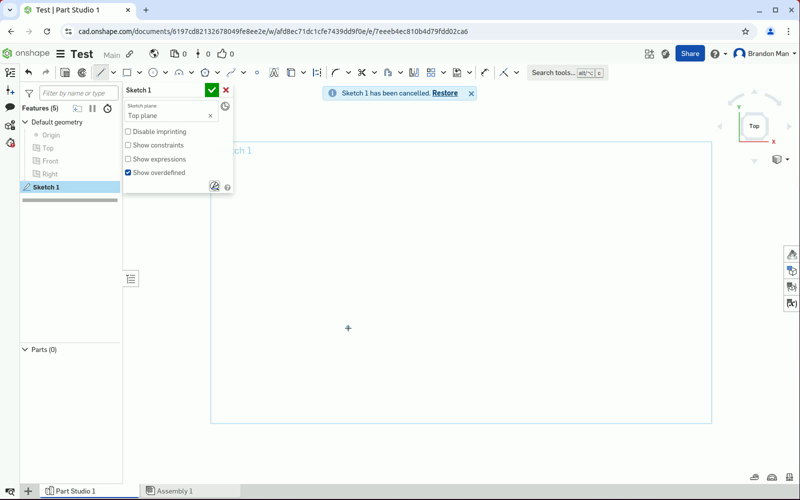
mouse_move(572, 327)
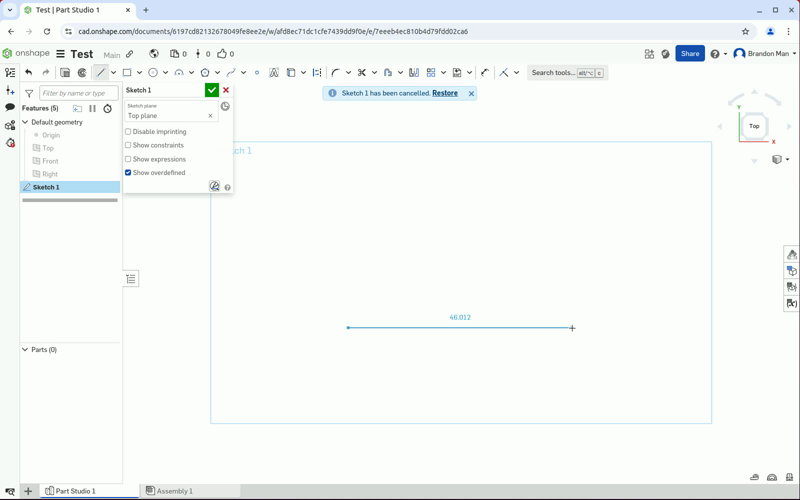
click(572, 327)
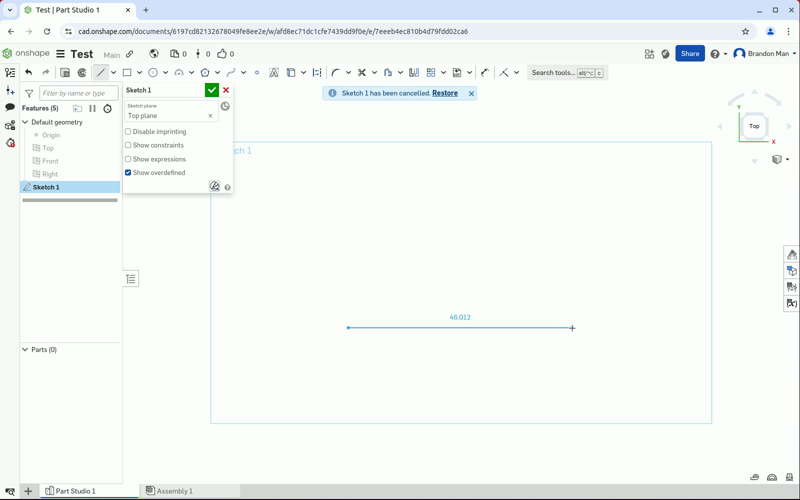
key_up(shift)
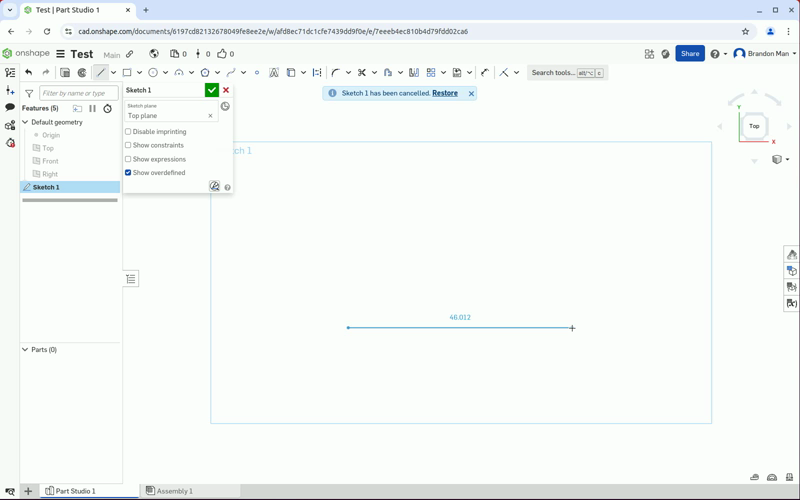
key_down(shift)
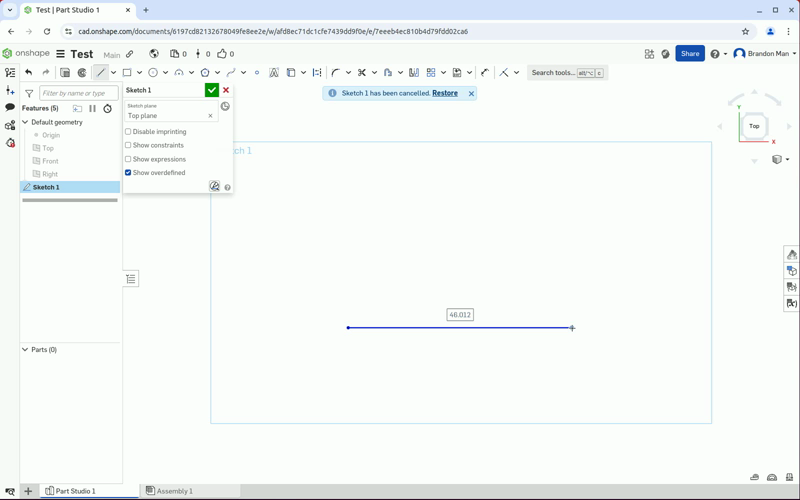
mouse_move(572, 237)
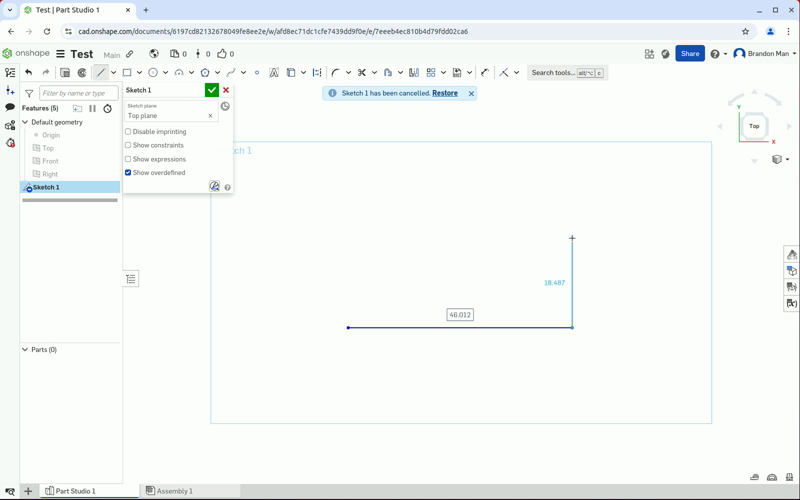
click(572, 237)
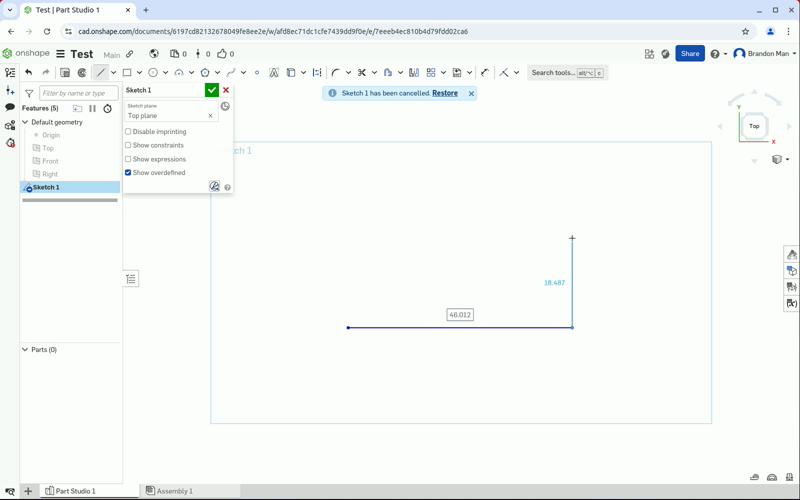
key_up(shift)
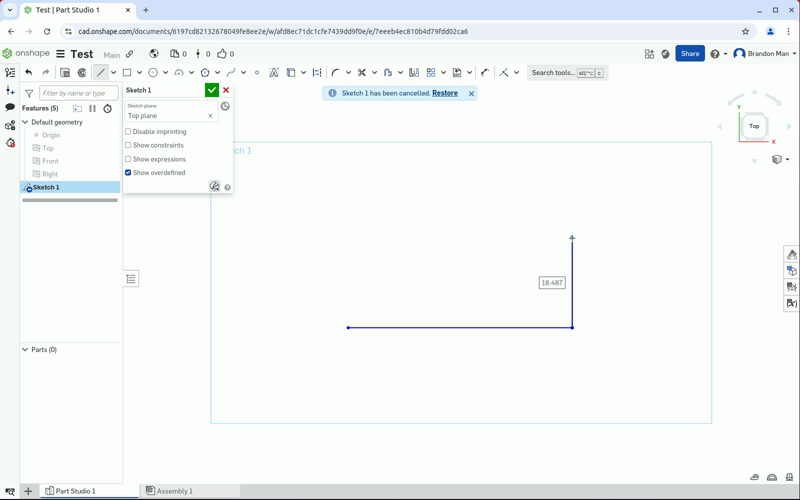
key_down(shift)
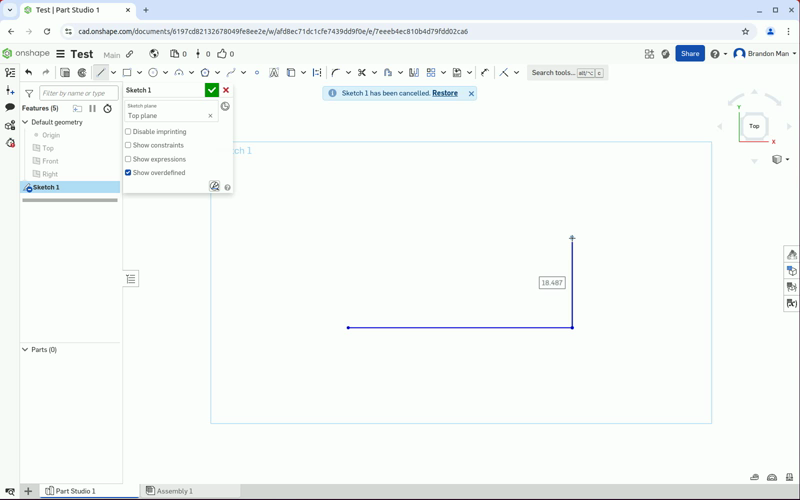
mouse_move(348, 237)
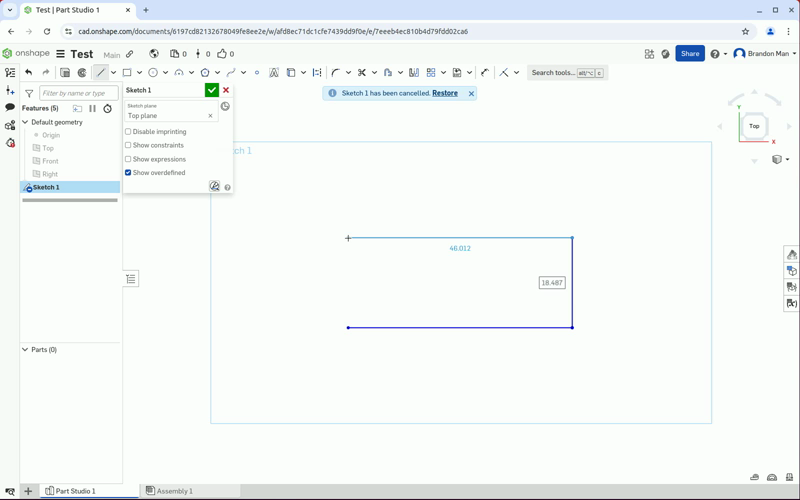
click(348, 237)
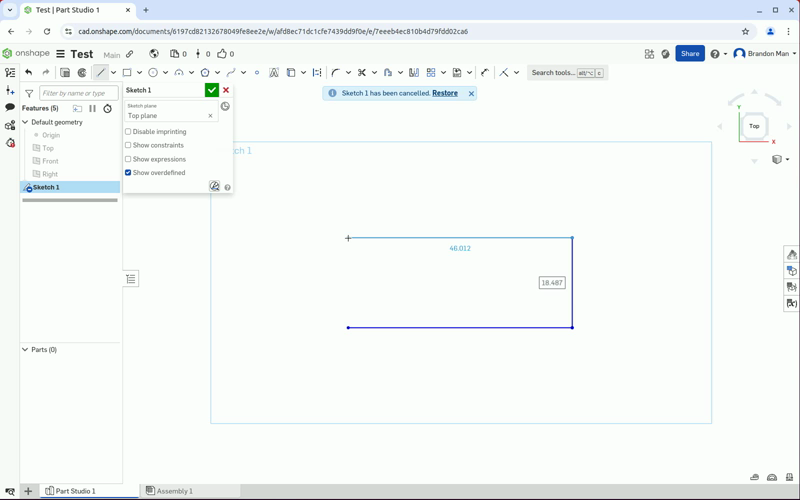
key_up(shift)
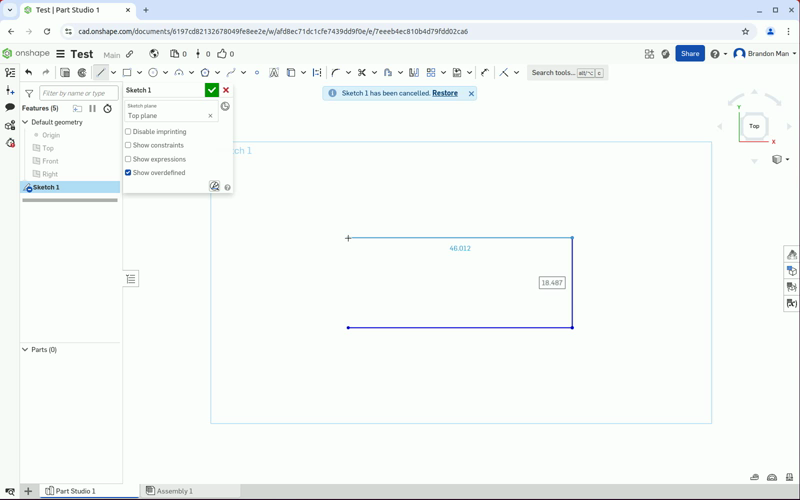
key_down(shift)
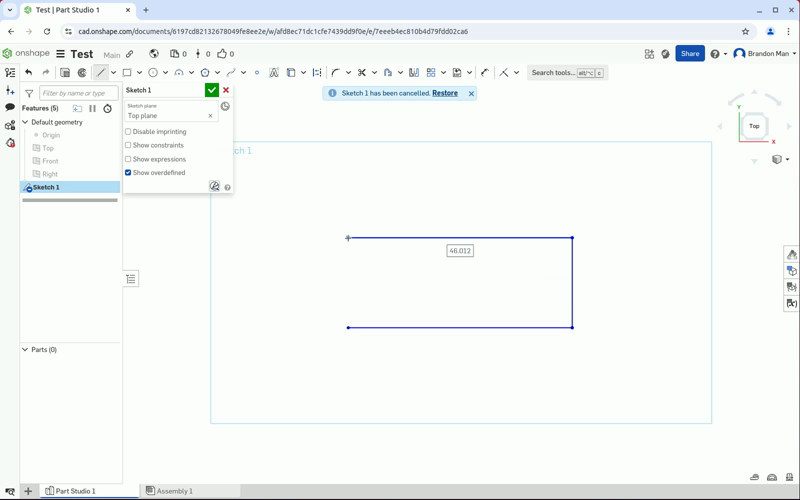
mouse_move(348, 327)
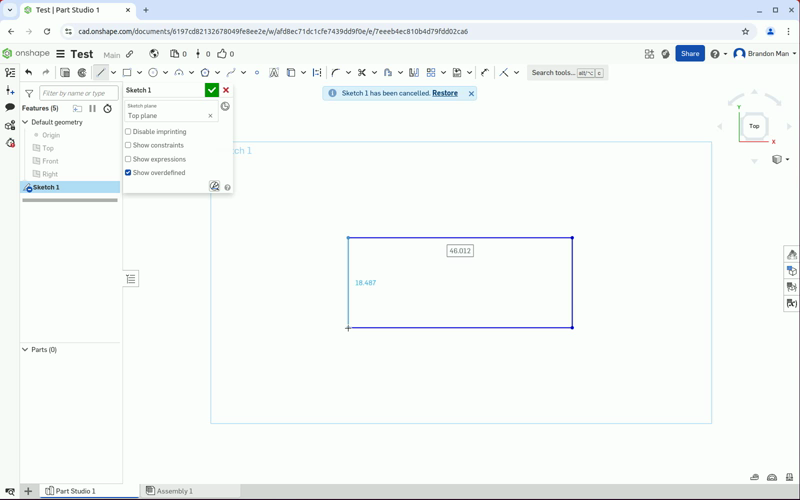
key_up(shift)
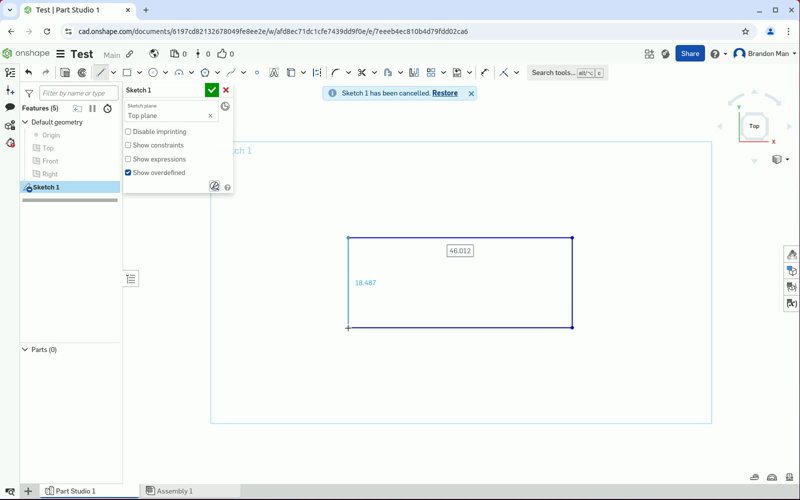
click(348, 327)
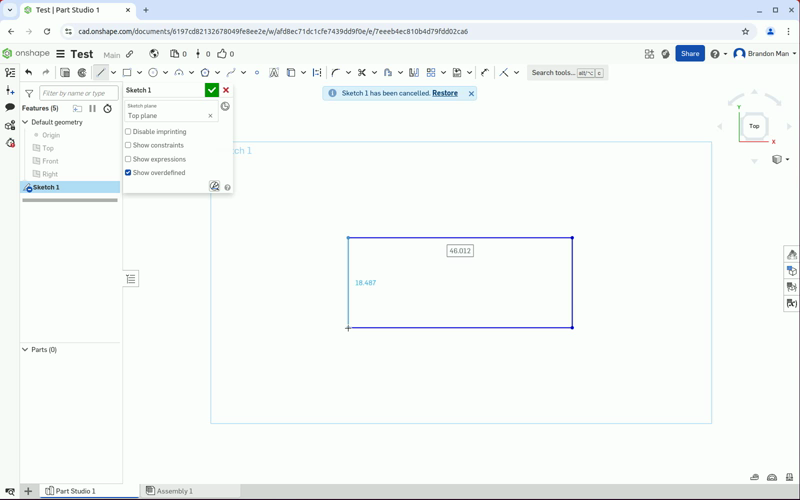
key(esc)
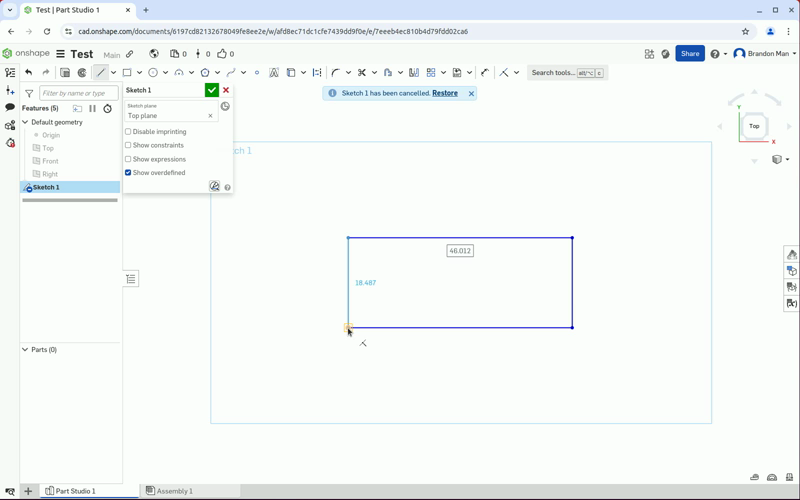
mouse_move(495, 255)
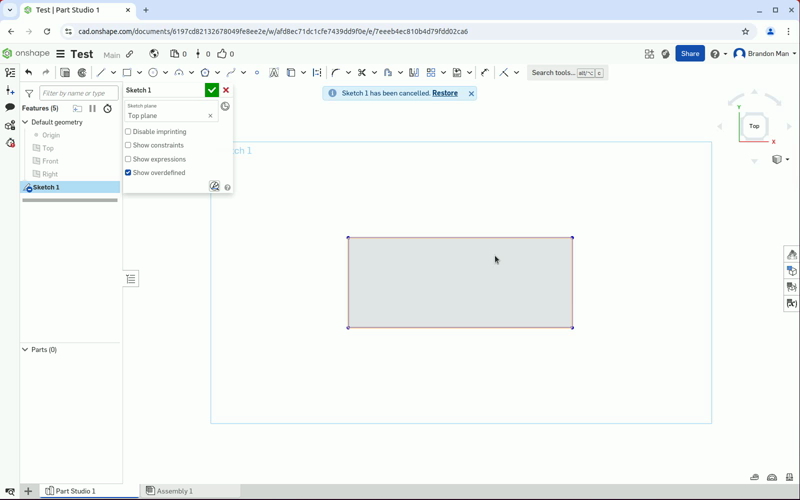
click(495, 255)
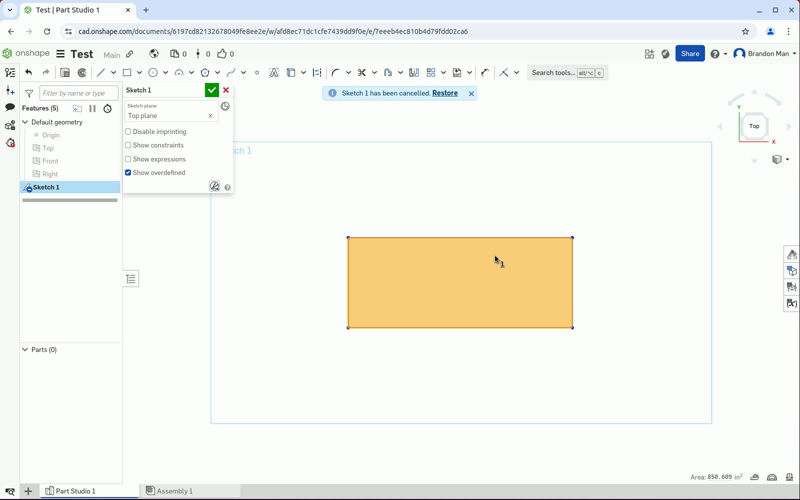
mouse_move(73, 352)
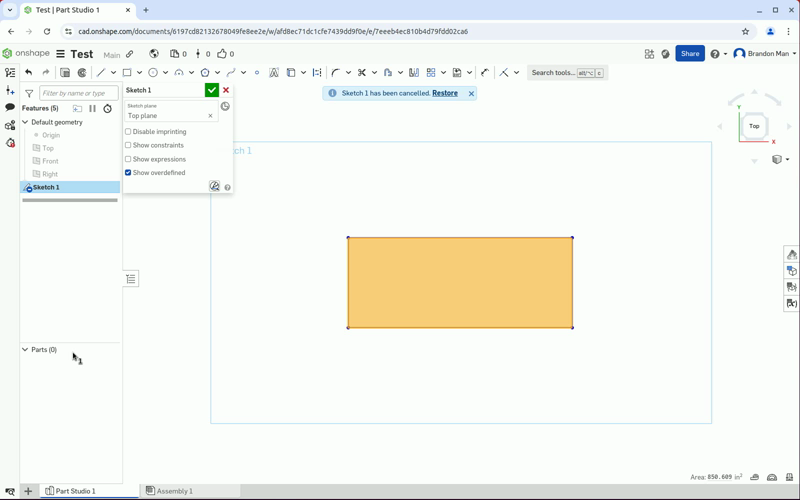
key(shift+y)
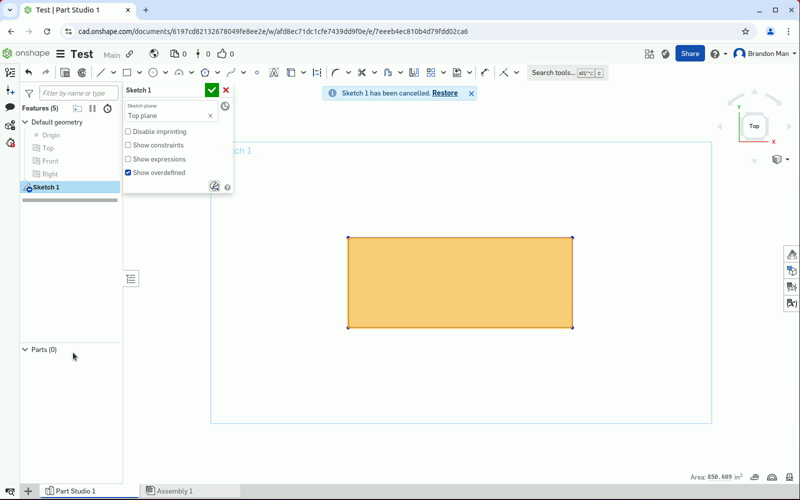
key(shift+e)
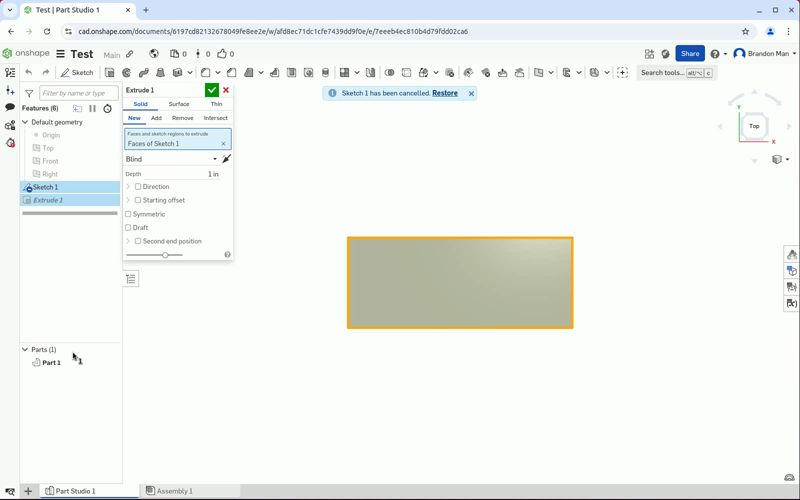
mouse_move(143, 106)
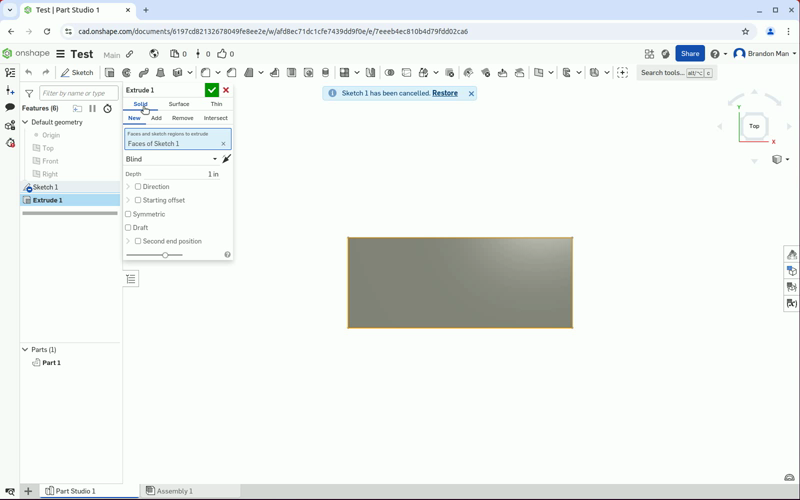
click(143, 106)
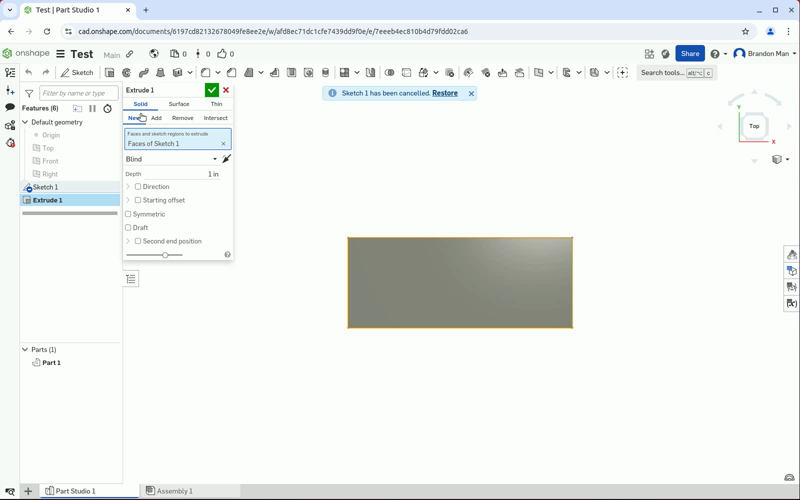
mouse_move(137, 120)
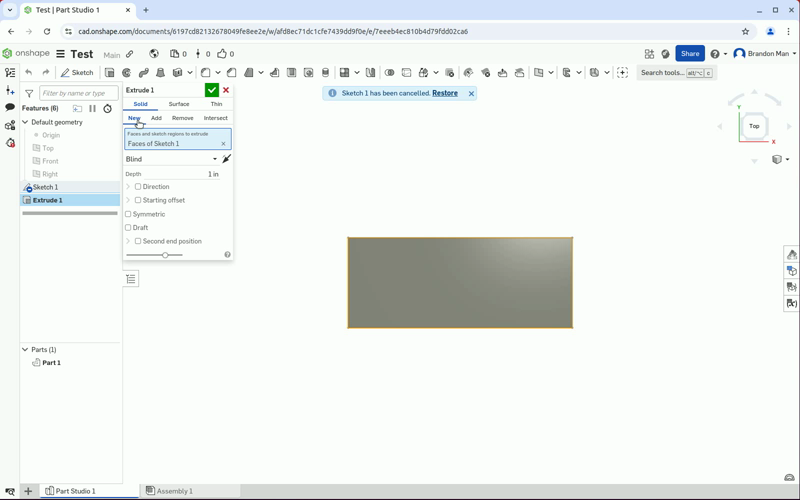
click(137, 120)
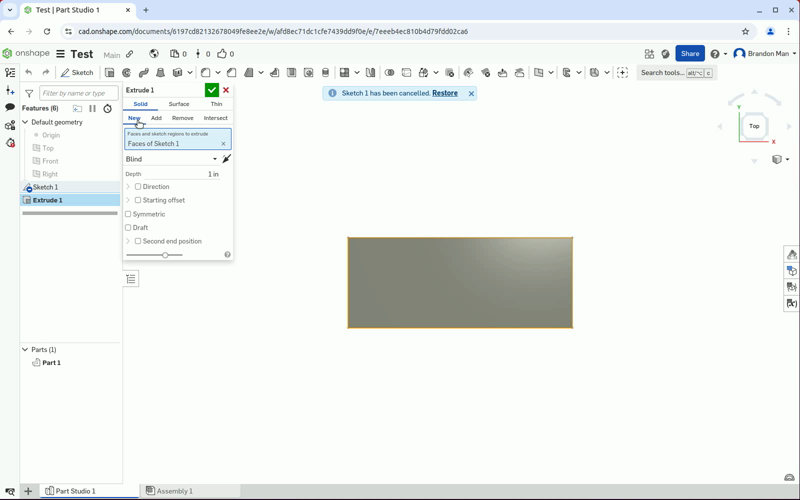
key(tab, 4)
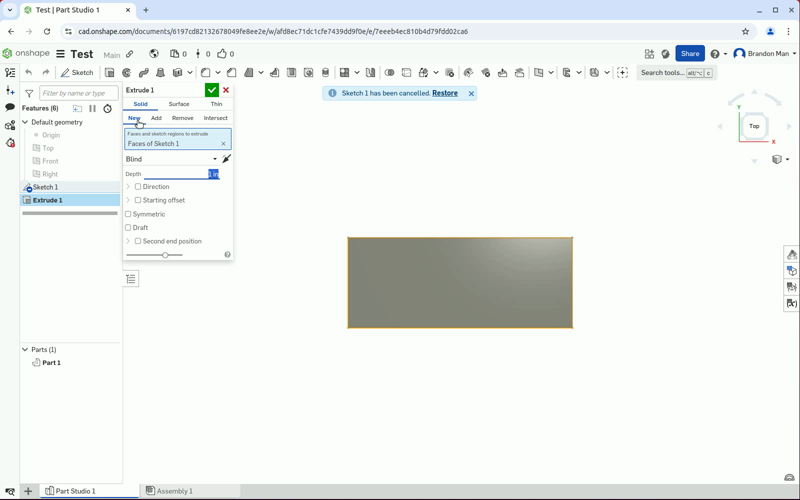
text(13.961)
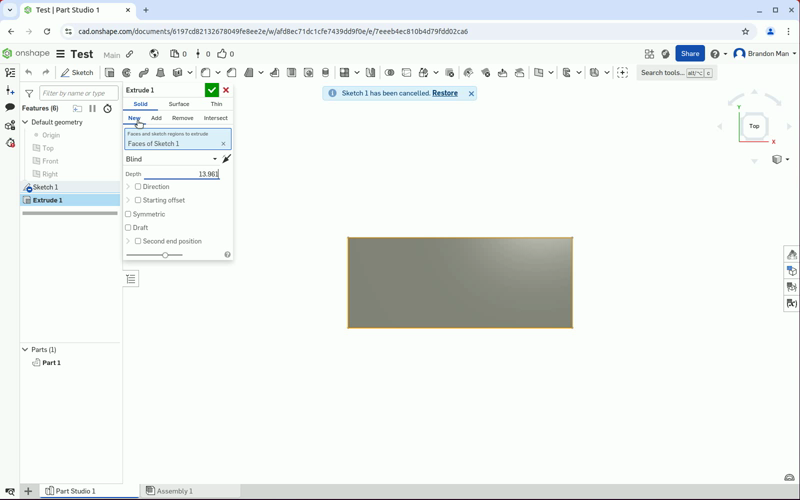
key(enter)
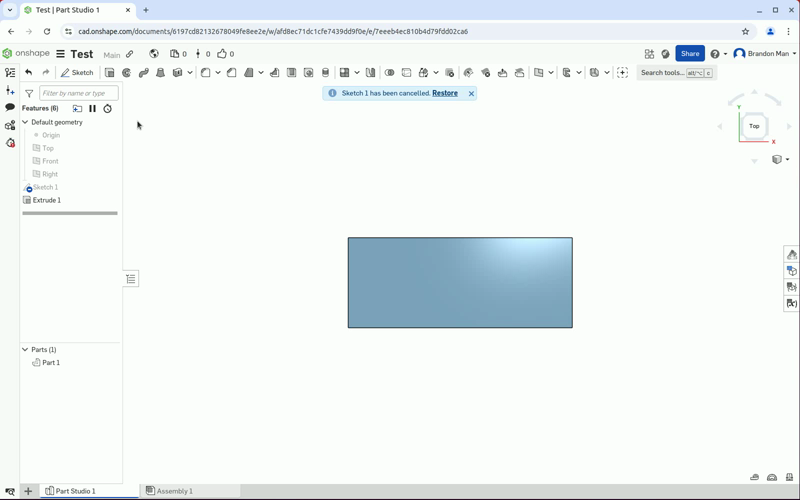
key(shift+h)
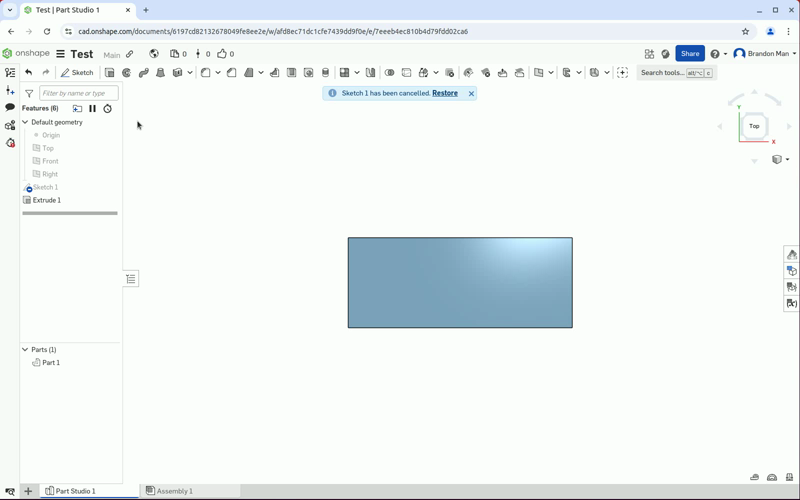
key(shift+h)
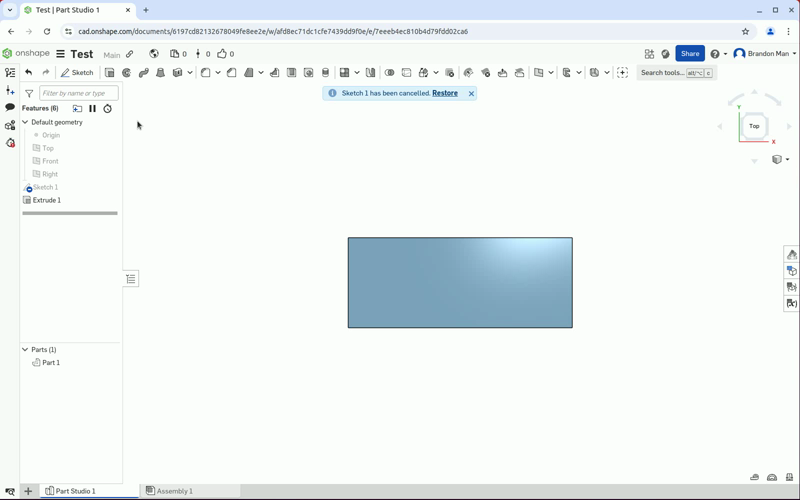
mouse_move(73, 189)
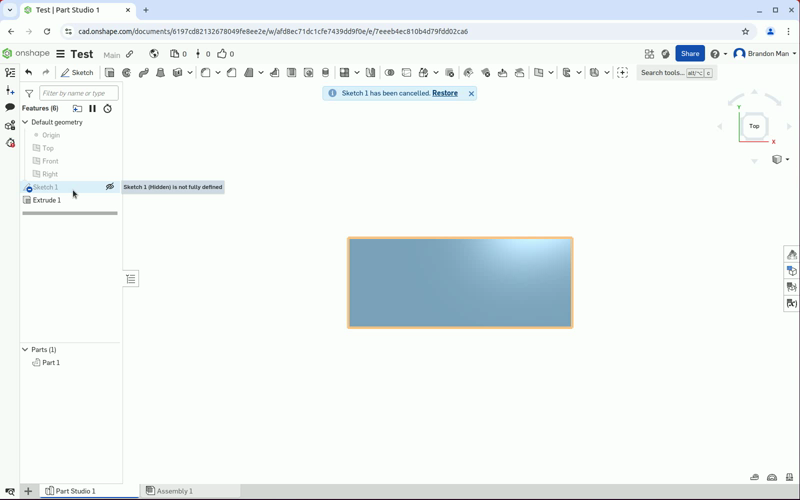
click(73, 189)
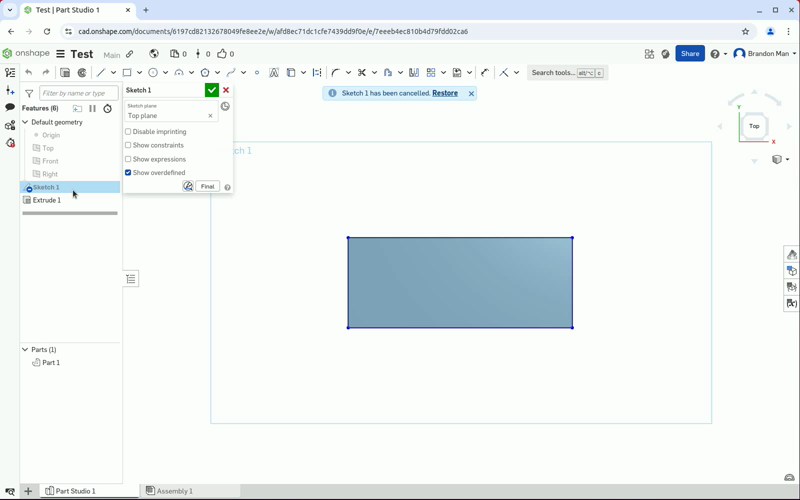
mouse_move(229, 92)
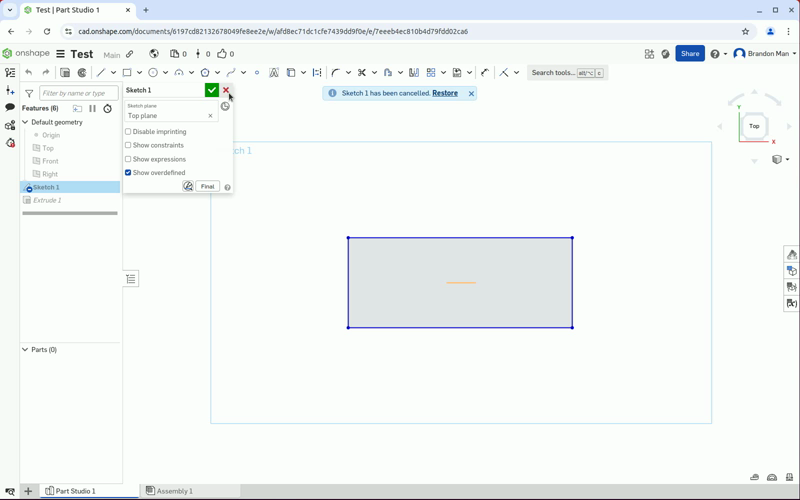
click(229, 92)
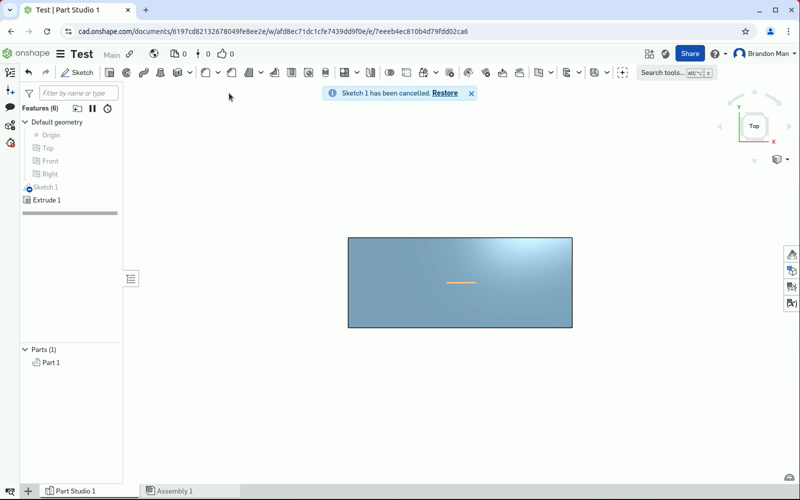
mouse_move(541, 75)
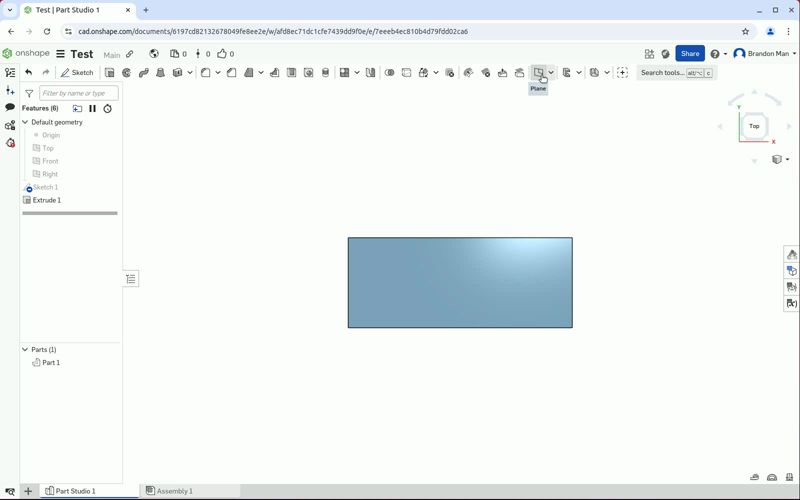
click(541, 75)
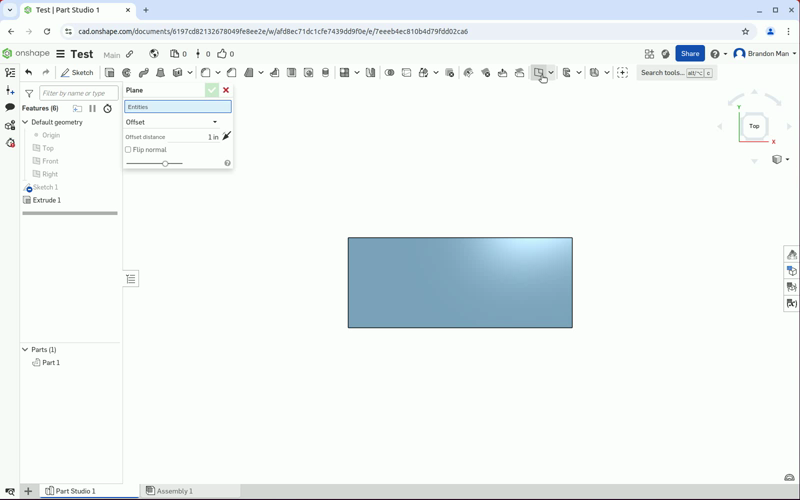
mouse_move(73, 150)
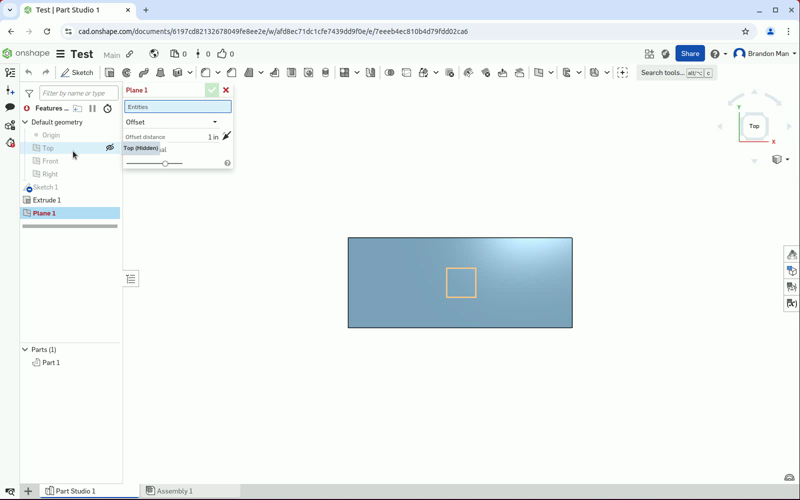
click(73, 150)
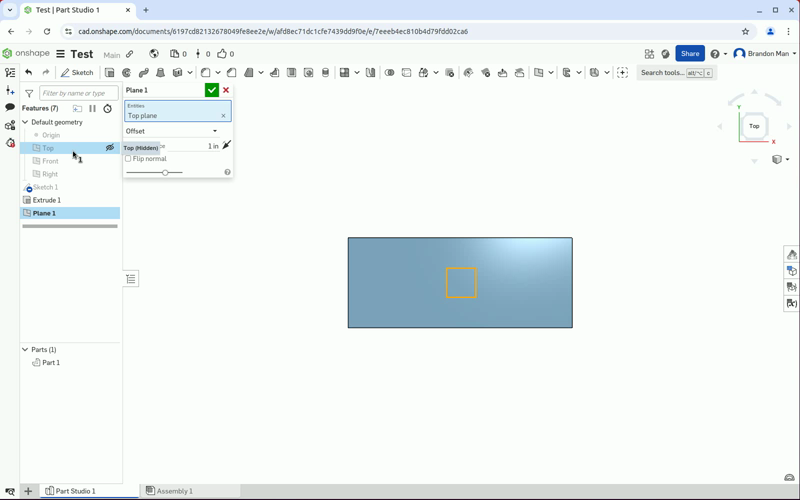
key(tab, 2)
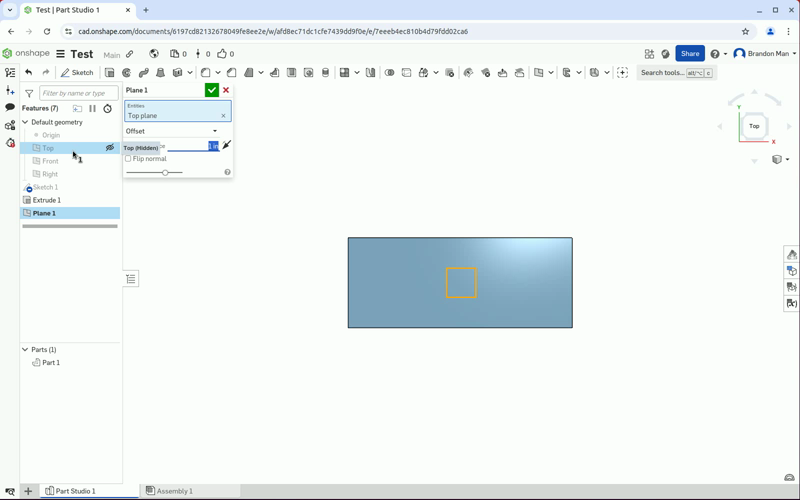
text(13.957)
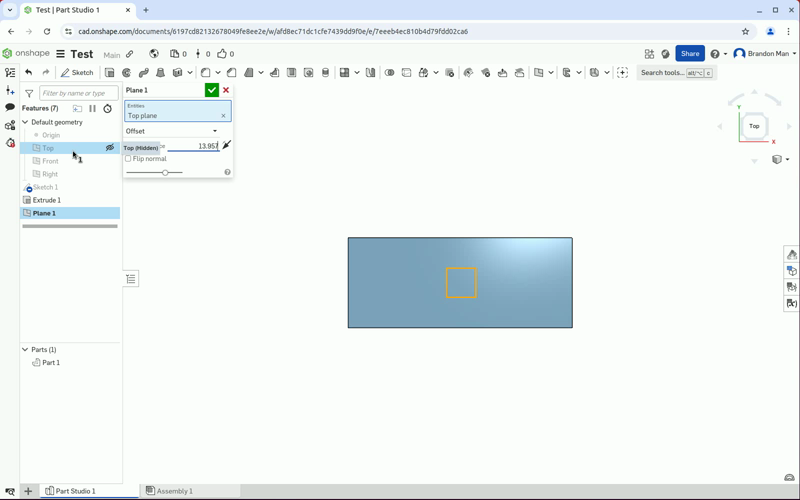
key(enter, 2)
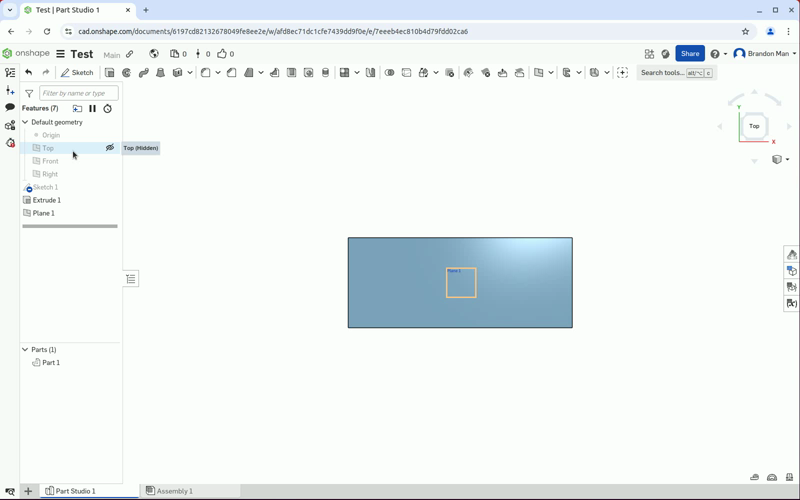
key(shift+s)
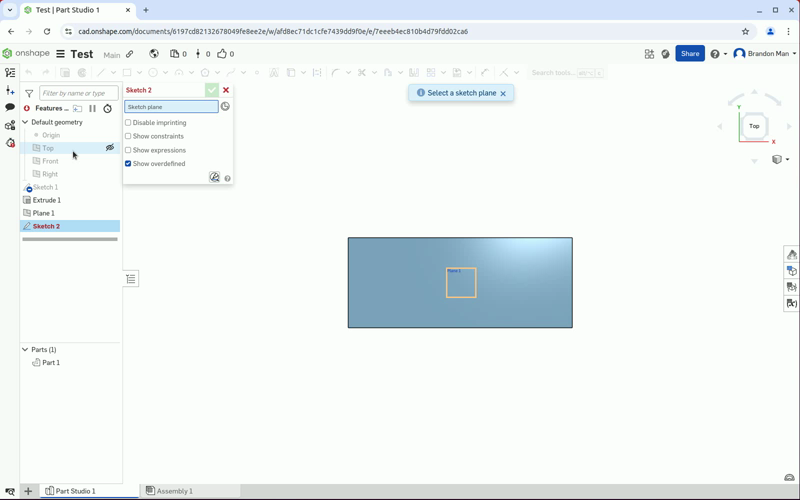
mouse_move(73, 215)
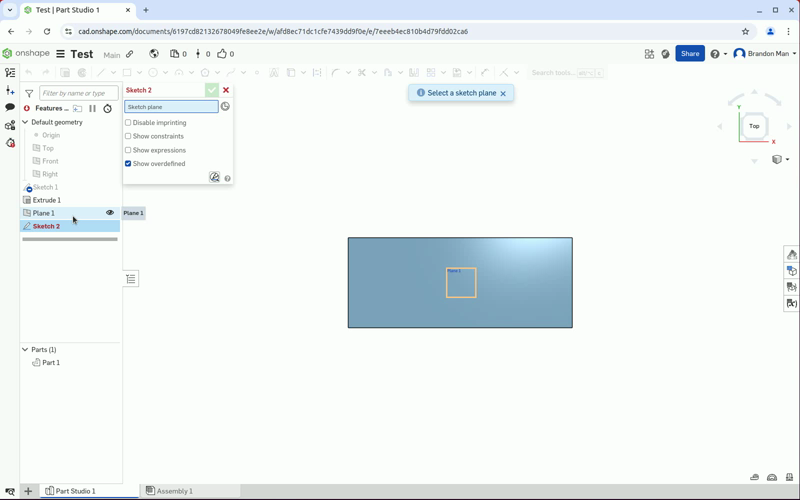
click(73, 215)
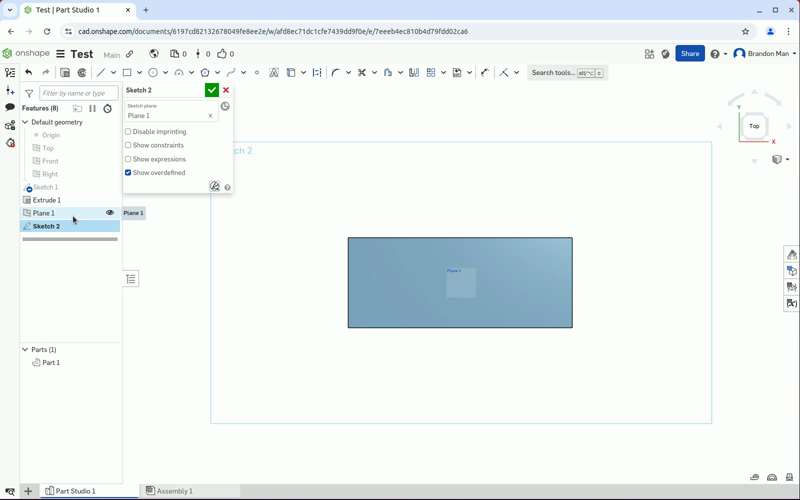
mouse_move(73, 352)
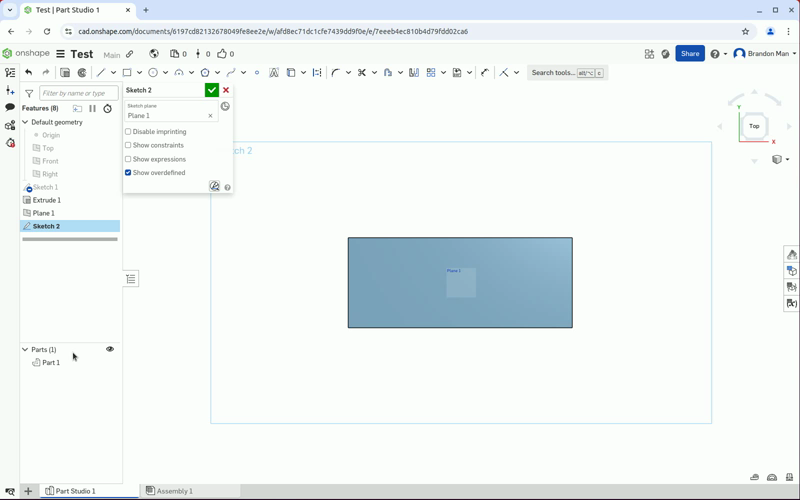
key(y)
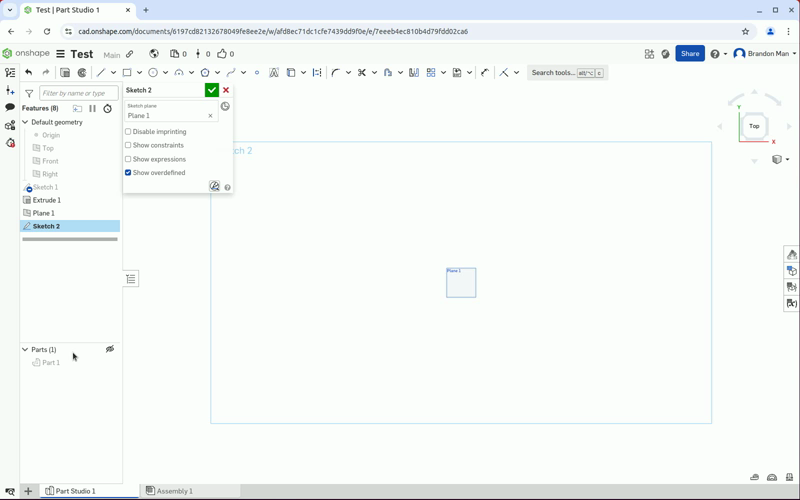
key(l)
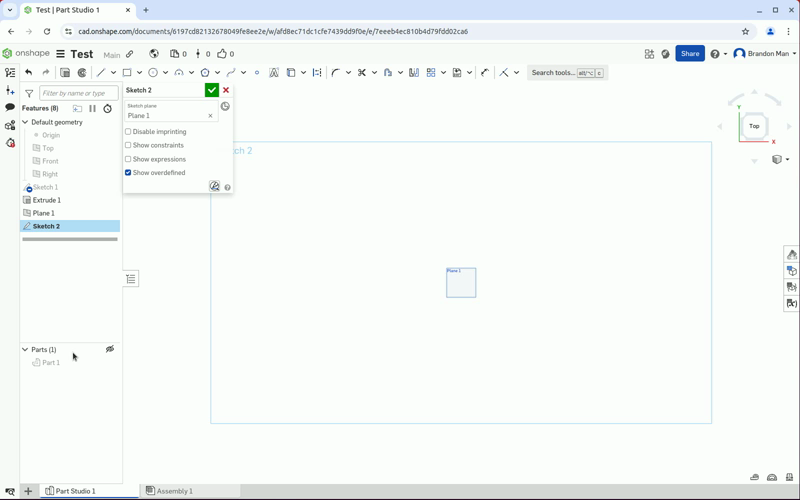
key_down(shift)
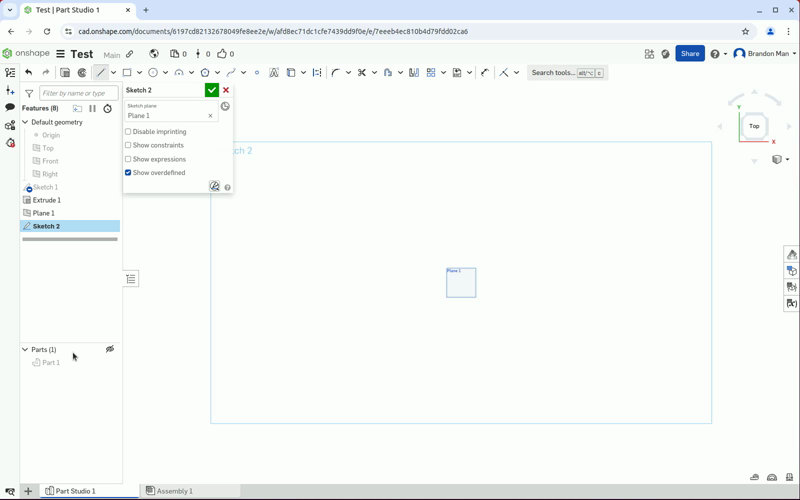
mouse_move(379, 305)
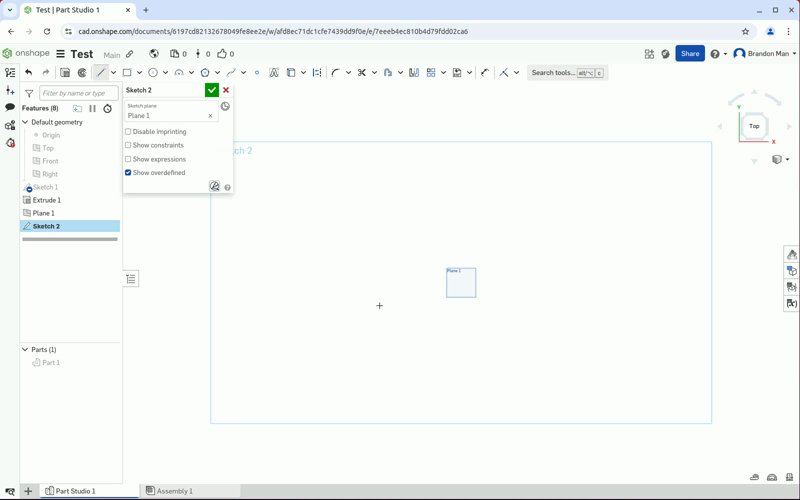
click(379, 305)
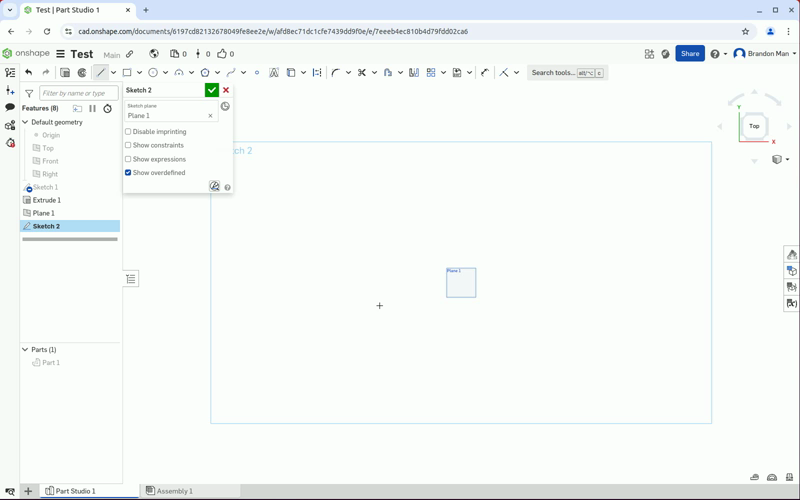
key_up(shift)
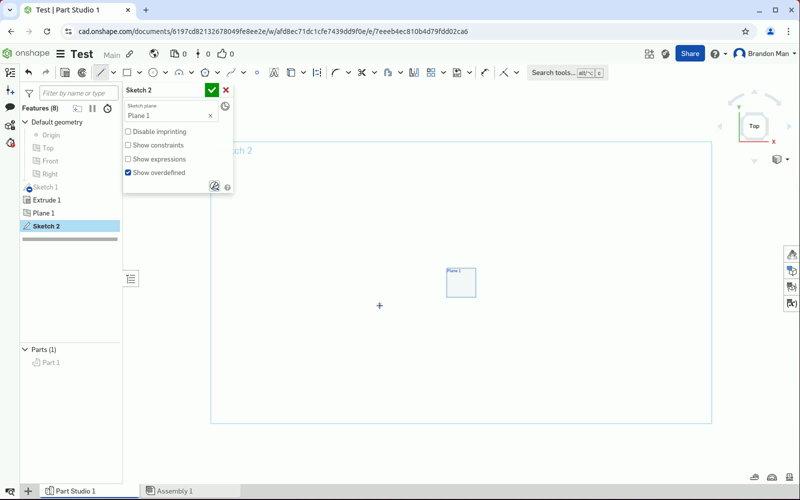
key_down(shift)
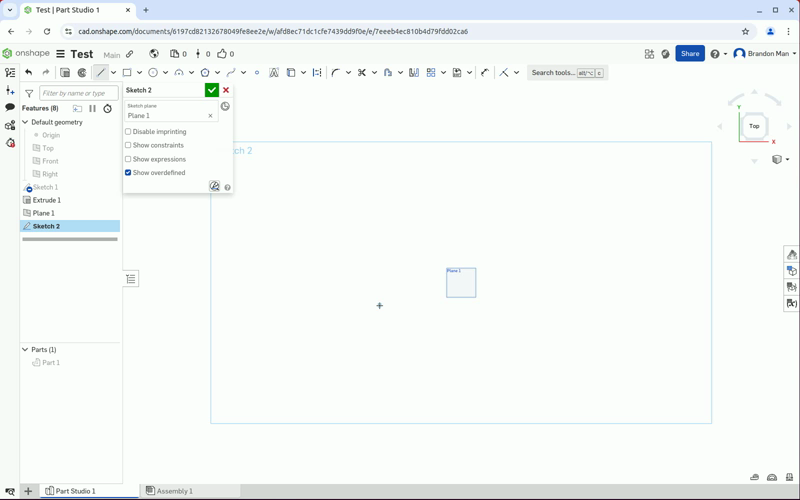
mouse_move(545, 305)
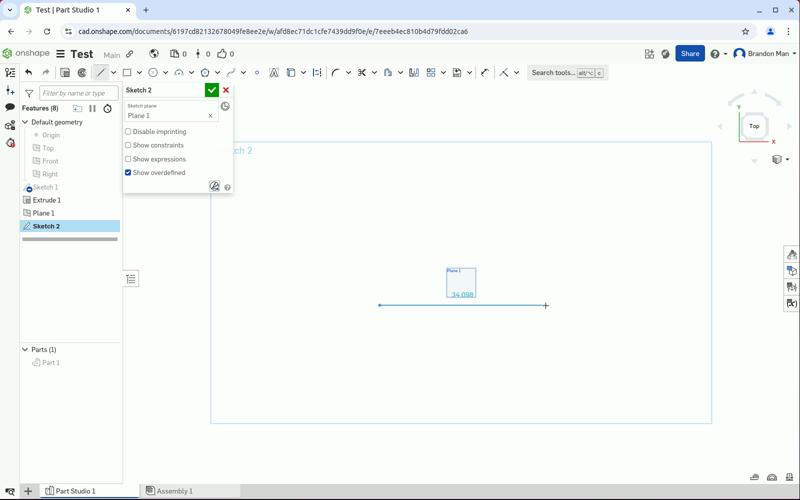
click(545, 305)
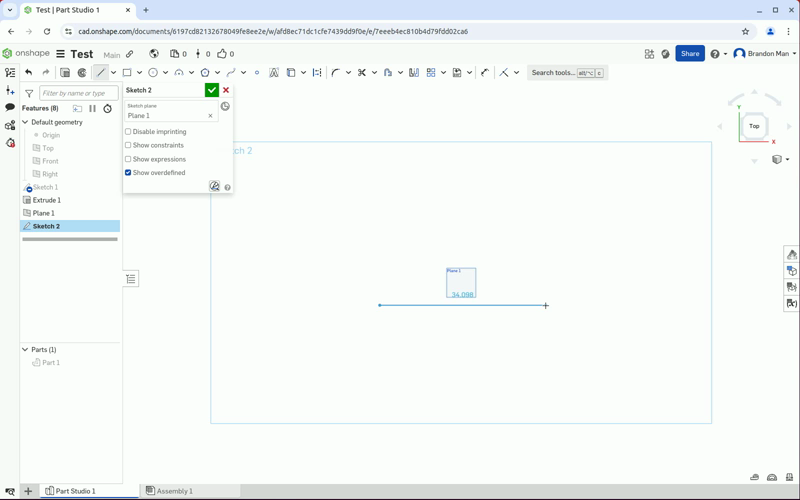
key_up(shift)
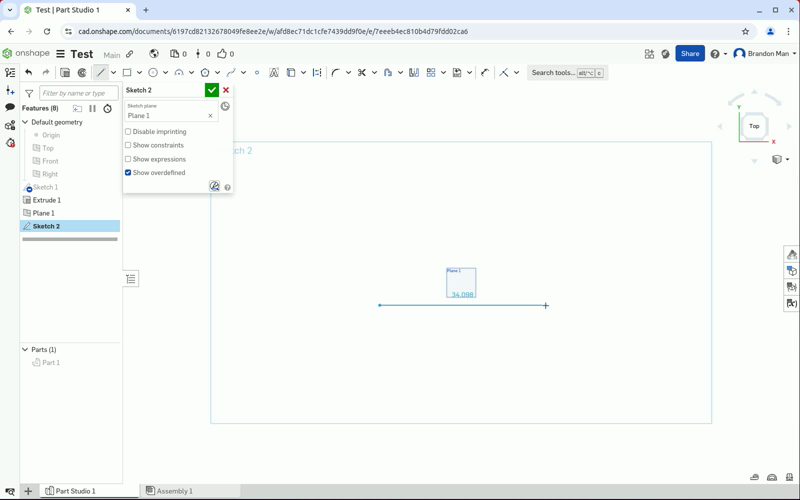
key_down(shift)
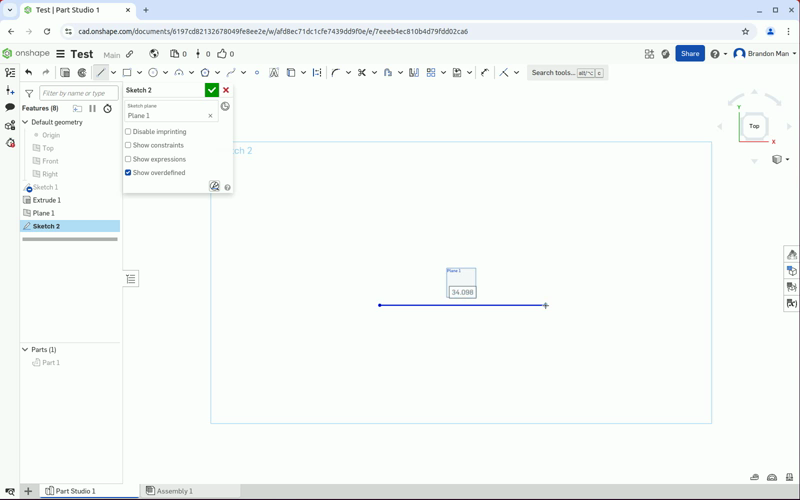
mouse_move(575, 305)
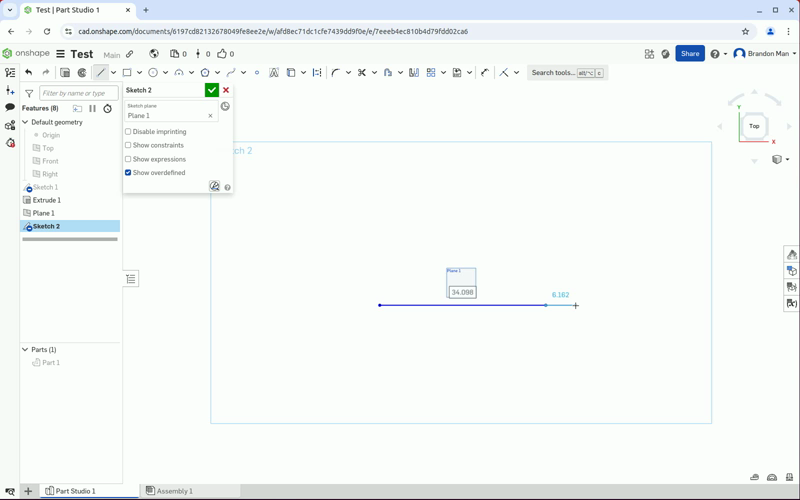
mouse_move(545, 266)
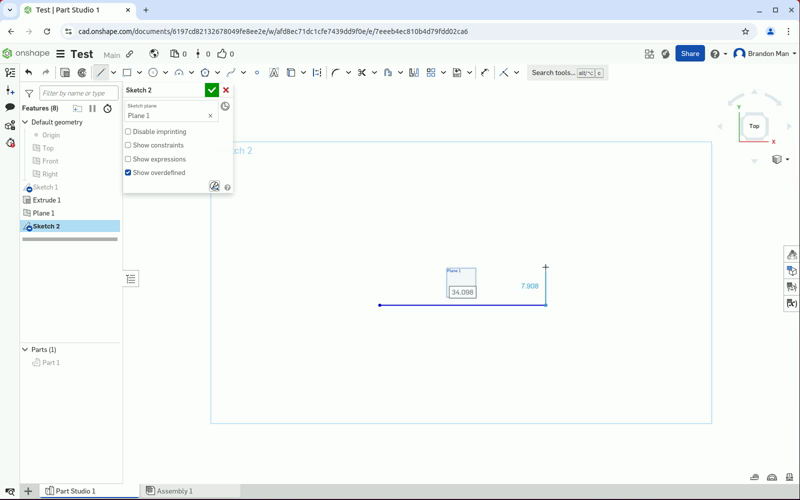
click(545, 266)
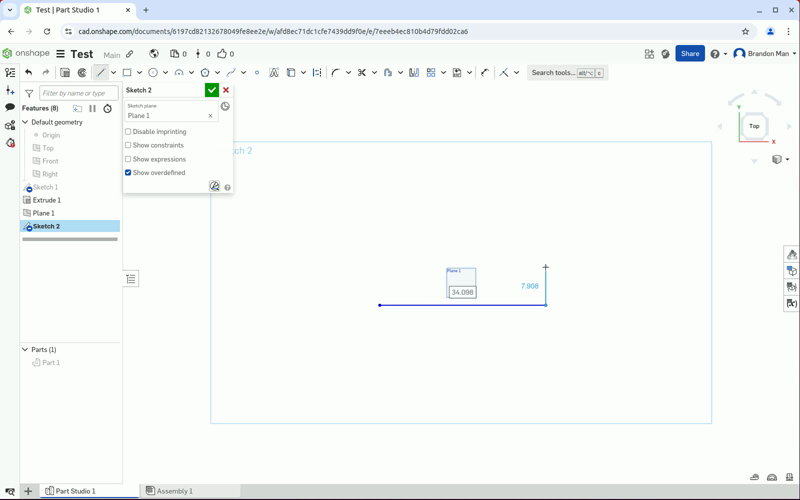
key_up(shift)
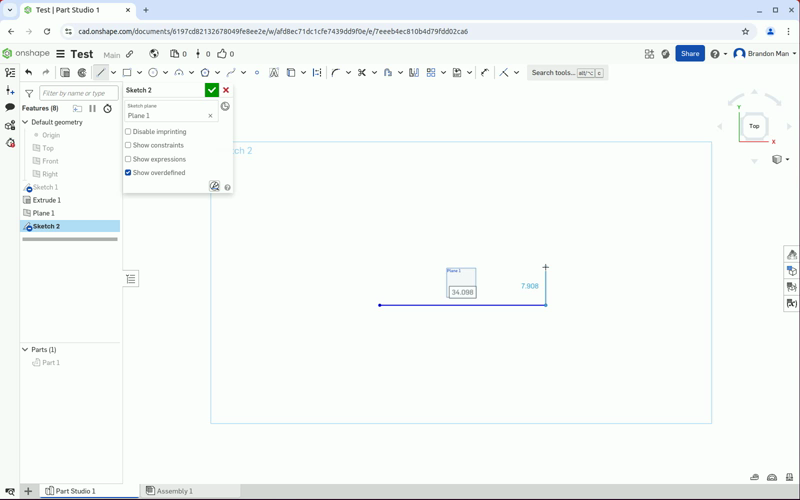
key_down(shift)
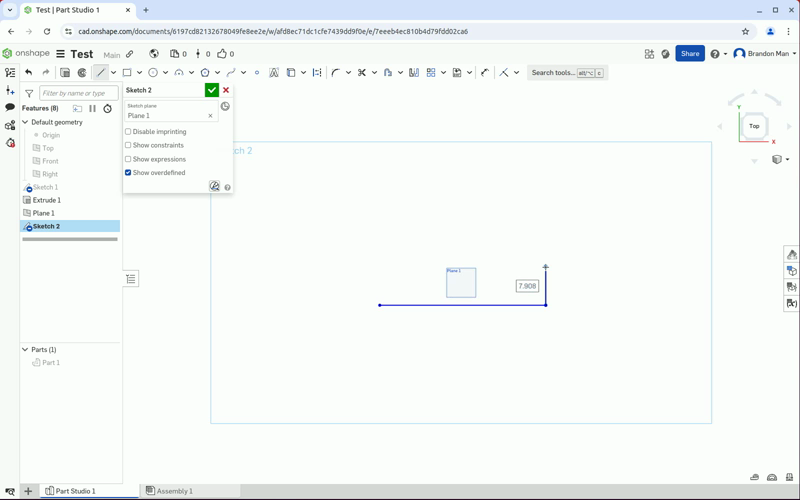
mouse_move(379, 266)
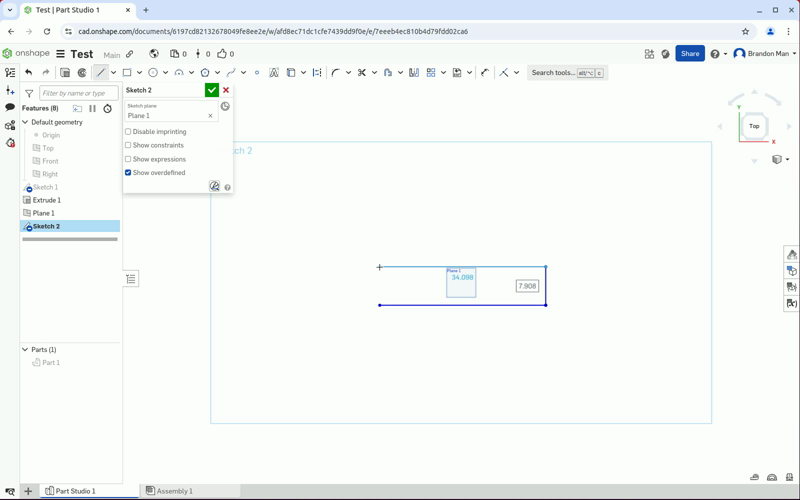
click(379, 266)
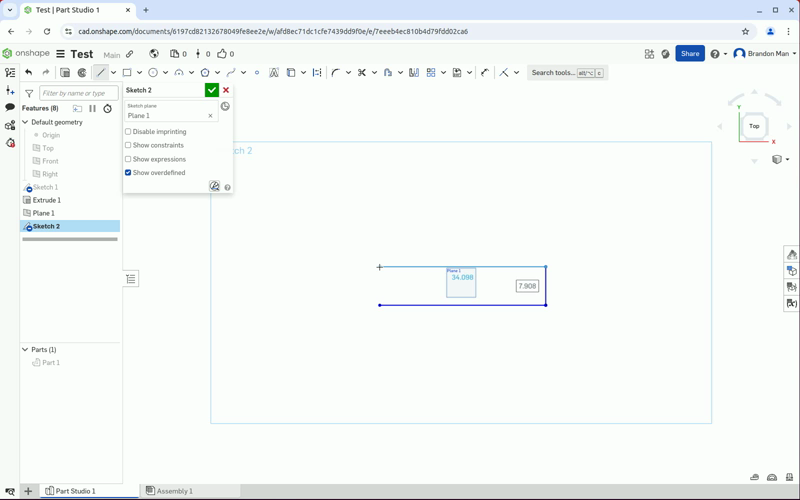
key_up(shift)
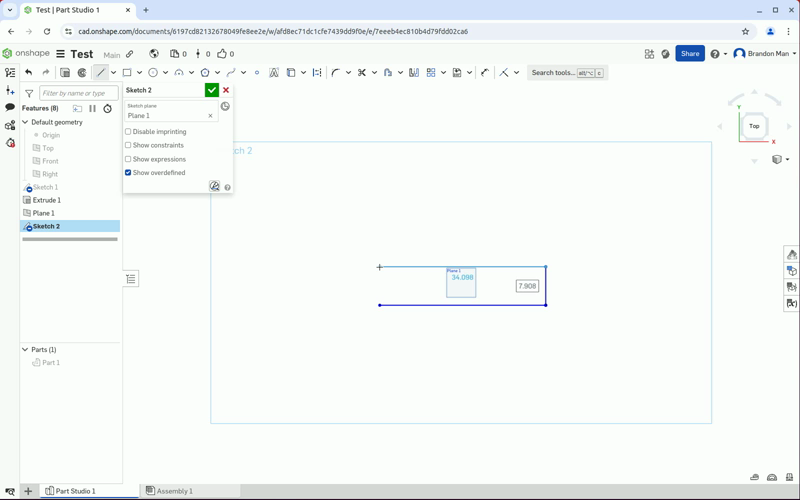
mouse_move(409, 266)
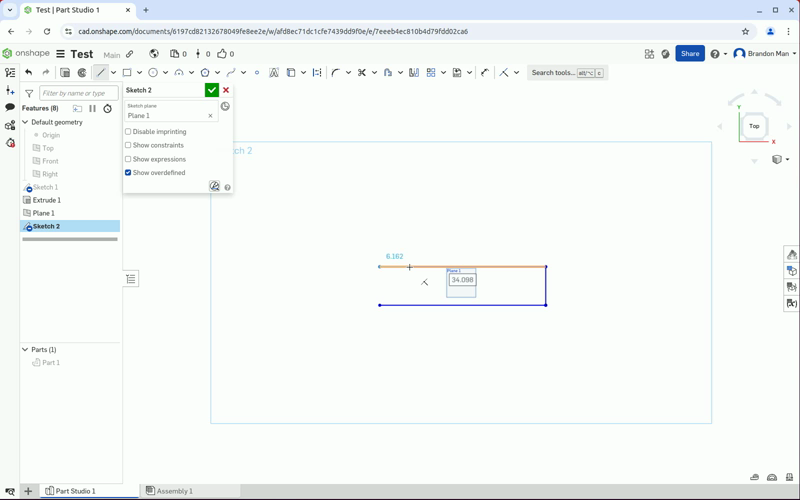
key_down(shift)
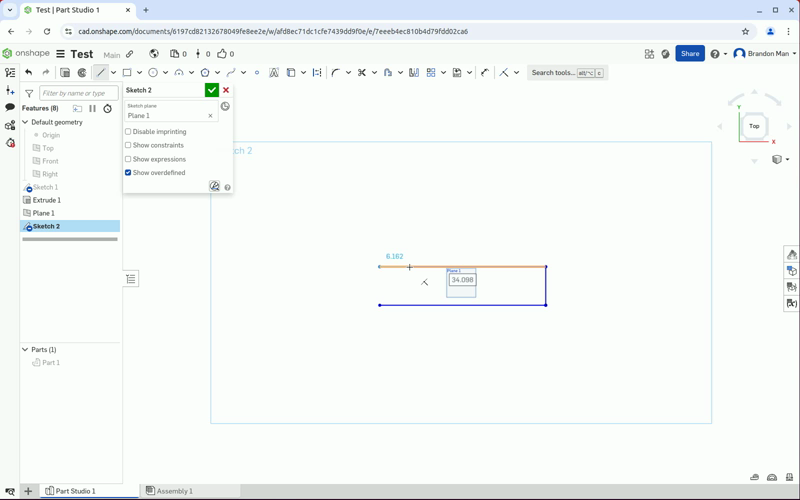
mouse_move(379, 305)
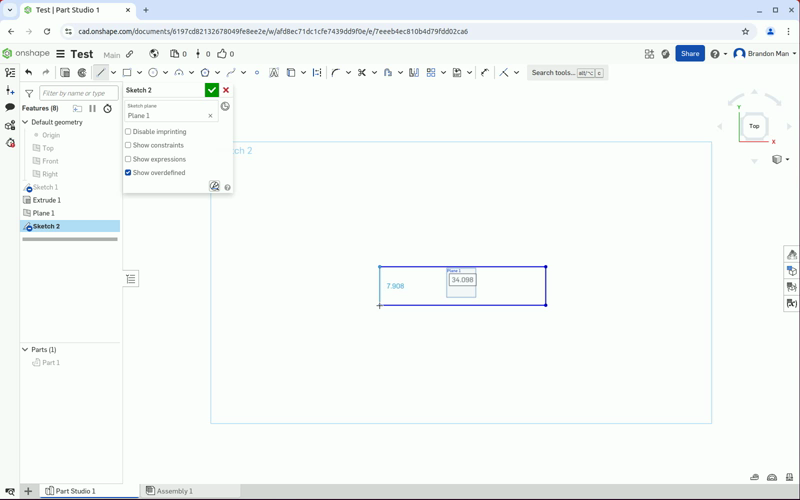
key_up(shift)
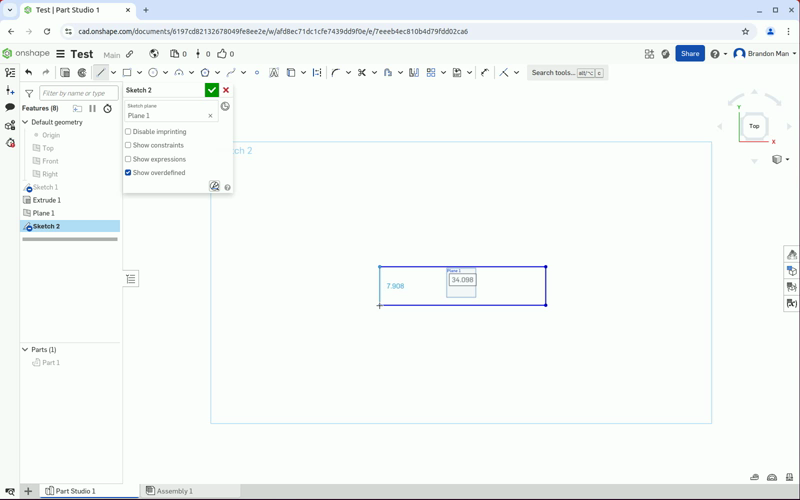
click(379, 305)
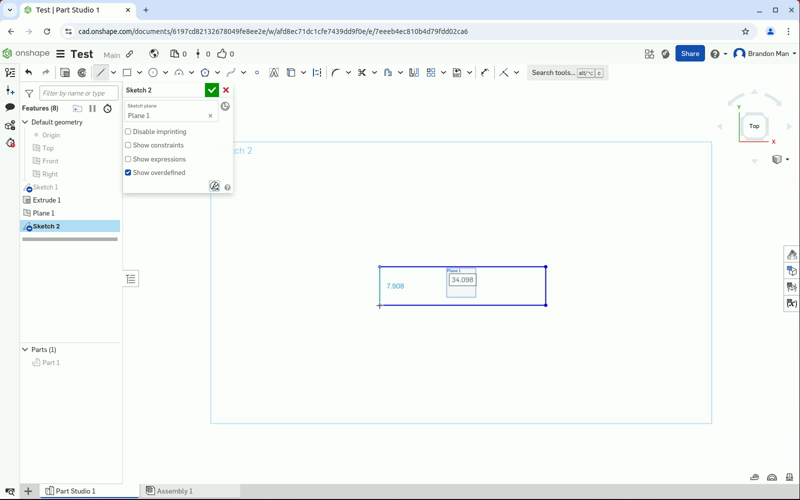
key(esc)
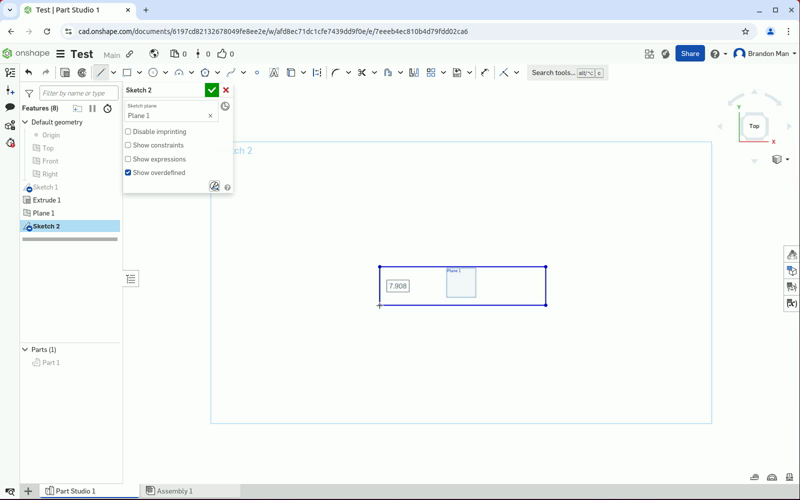
mouse_move(535, 290)
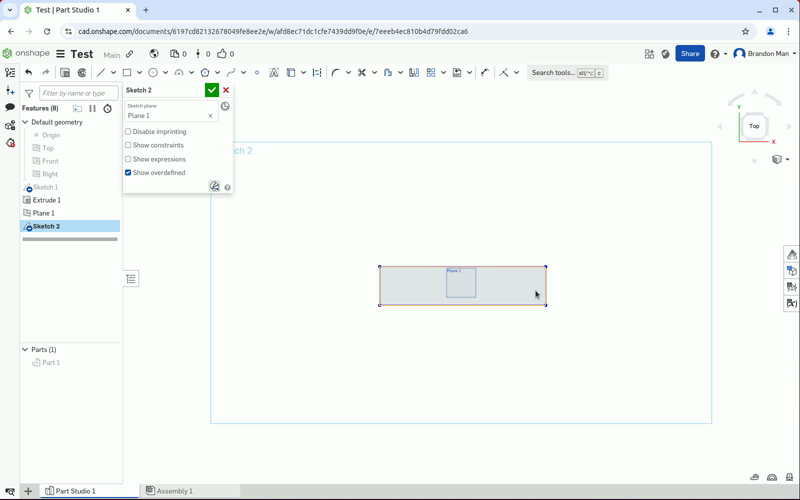
click(535, 290)
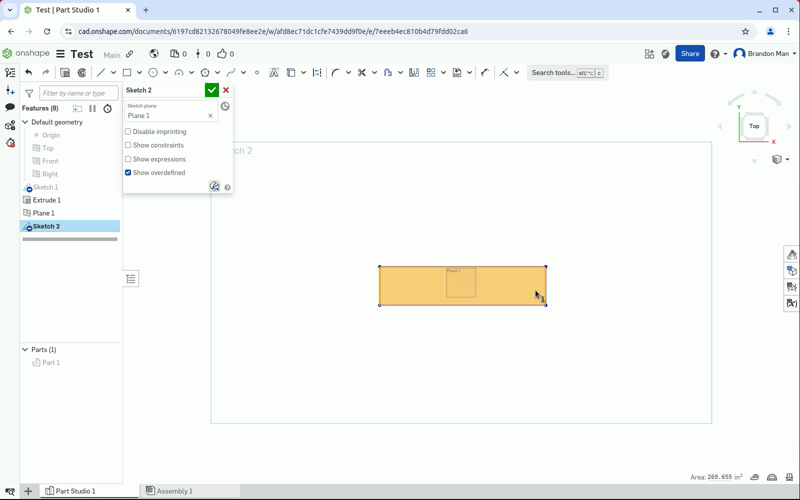
mouse_move(73, 352)
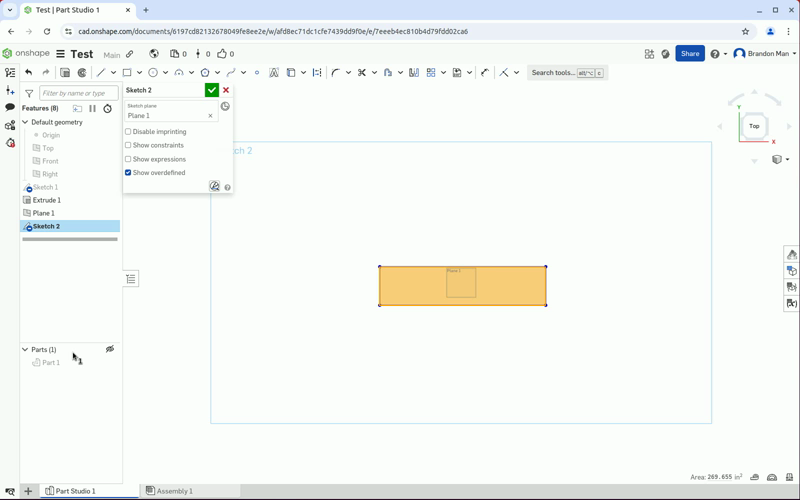
key(shift+y)
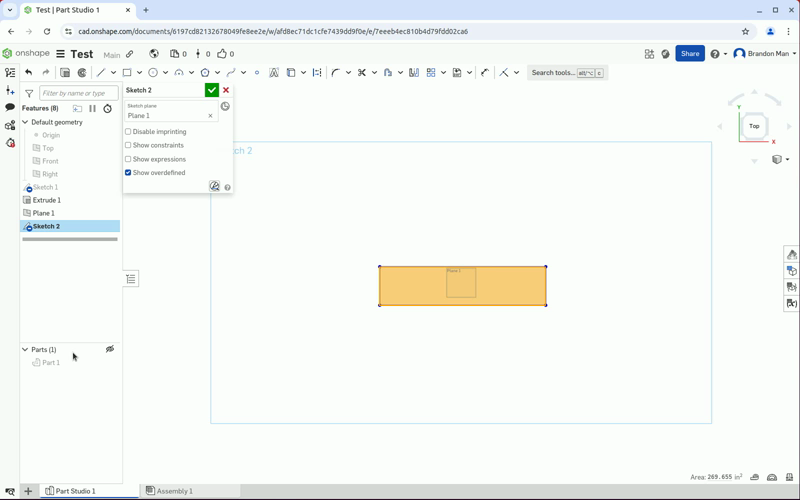
key(shift+e)
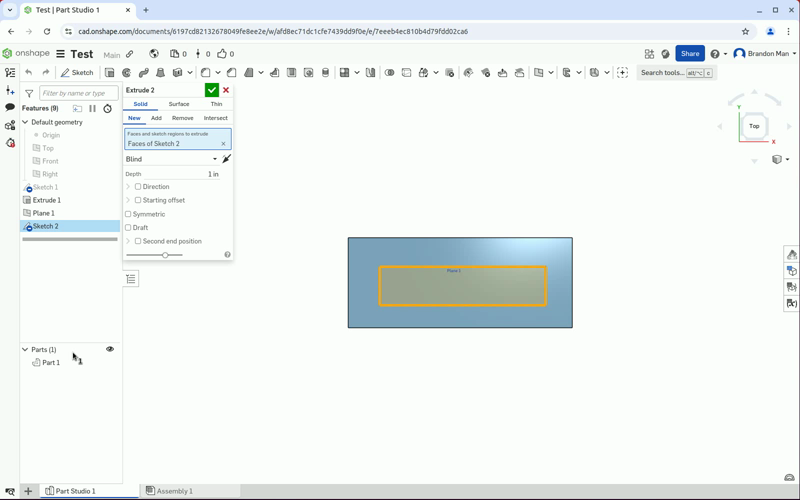
mouse_move(143, 106)
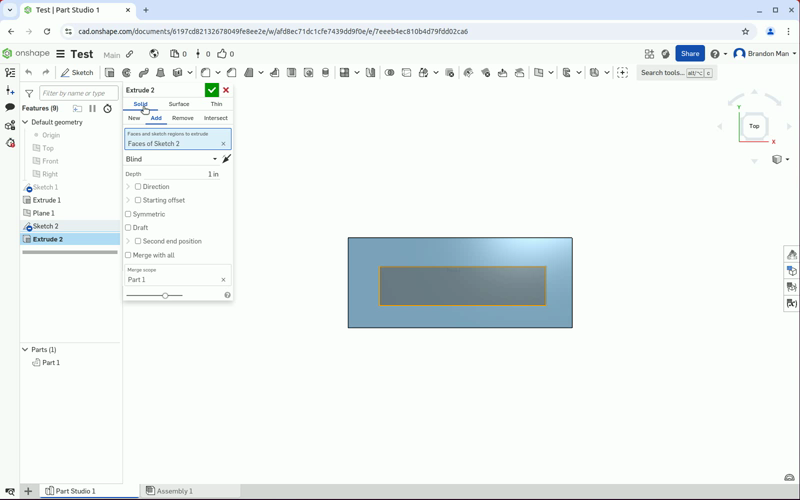
click(143, 106)
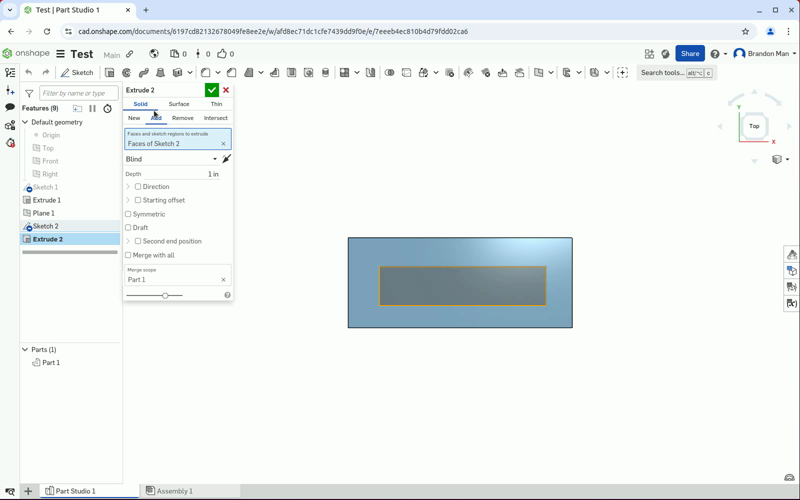
mouse_move(186, 120)
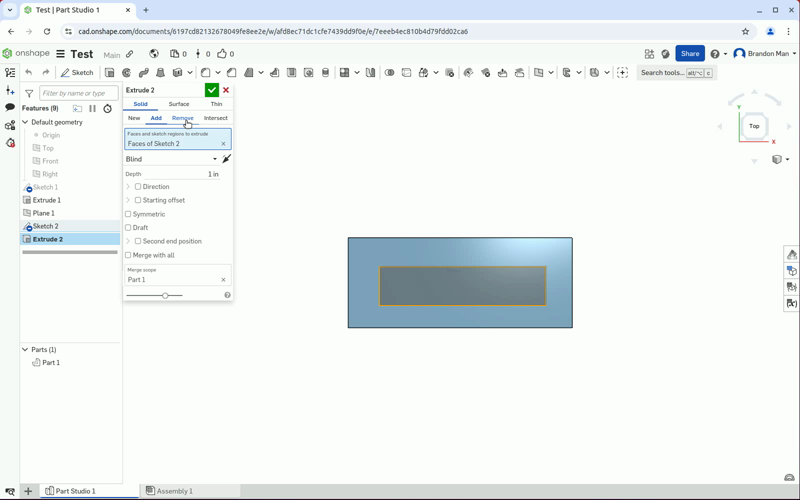
click(186, 120)
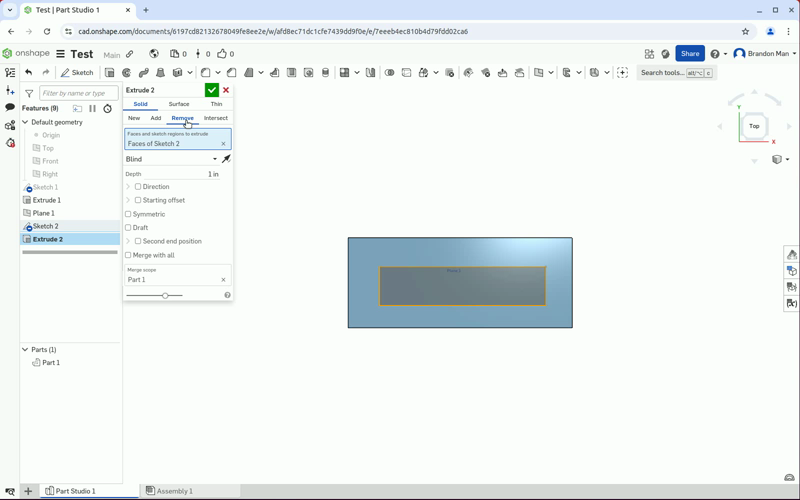
key(tab, 4)
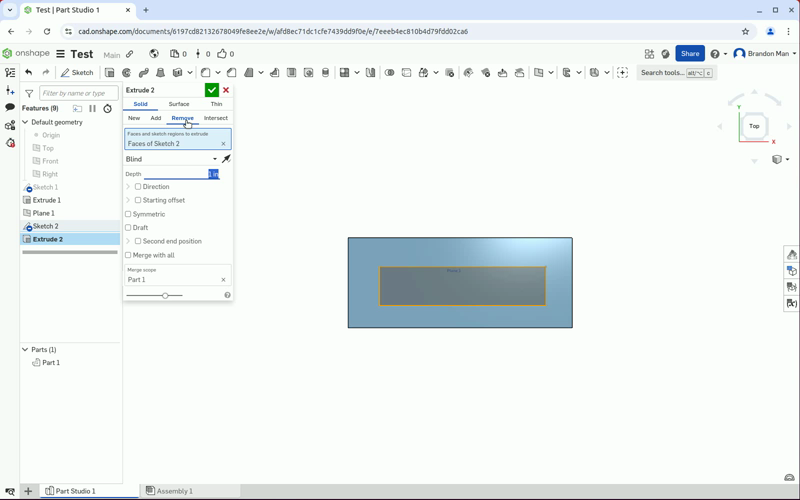
text(9.147)
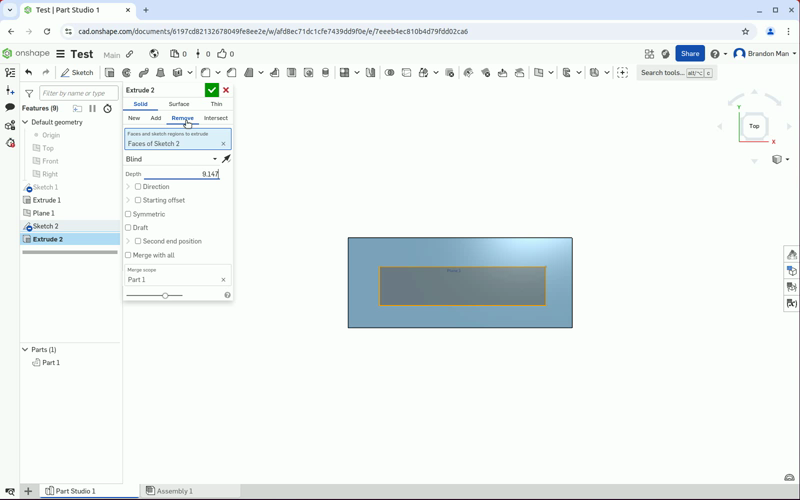
key(tab, 6)
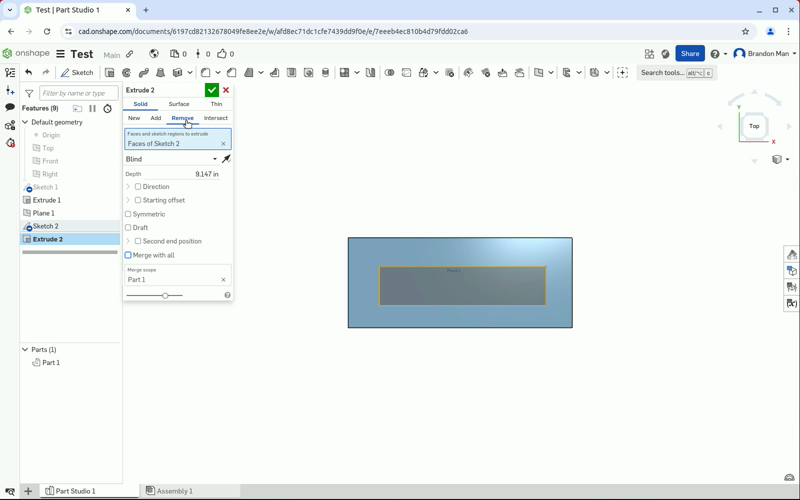
key(space)
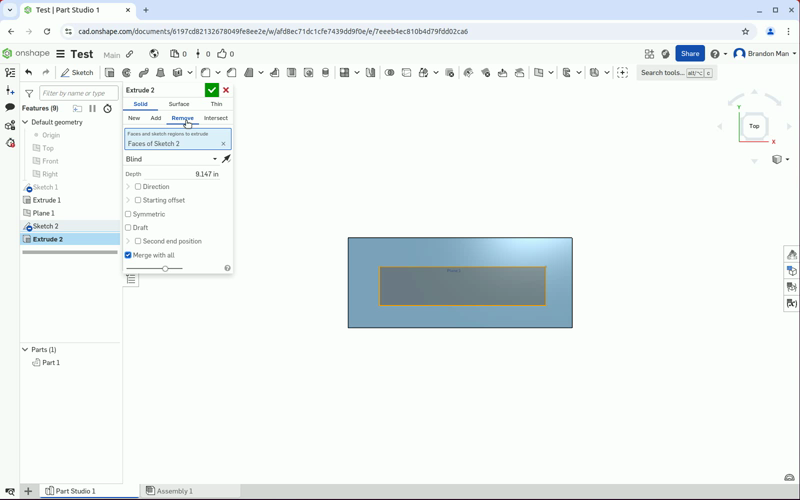
key(enter)
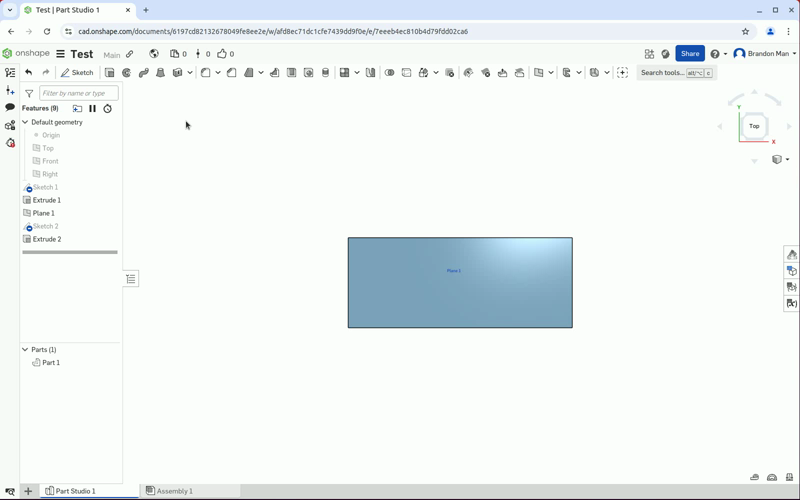
key(shift+h)
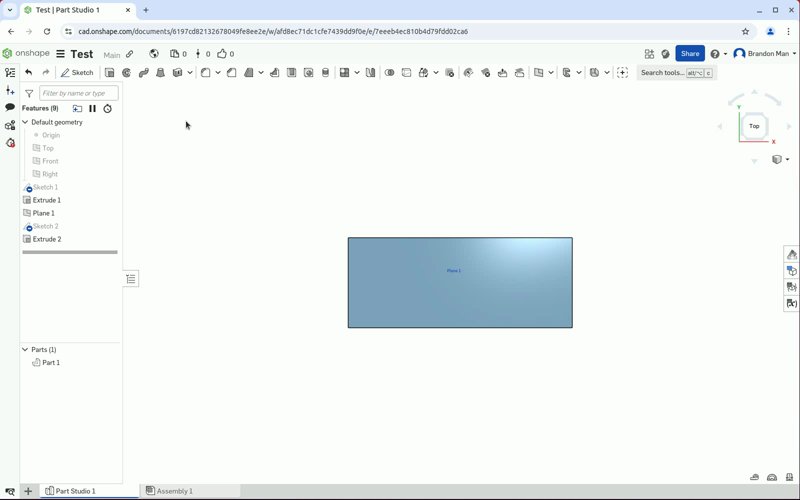
key(shift+h)
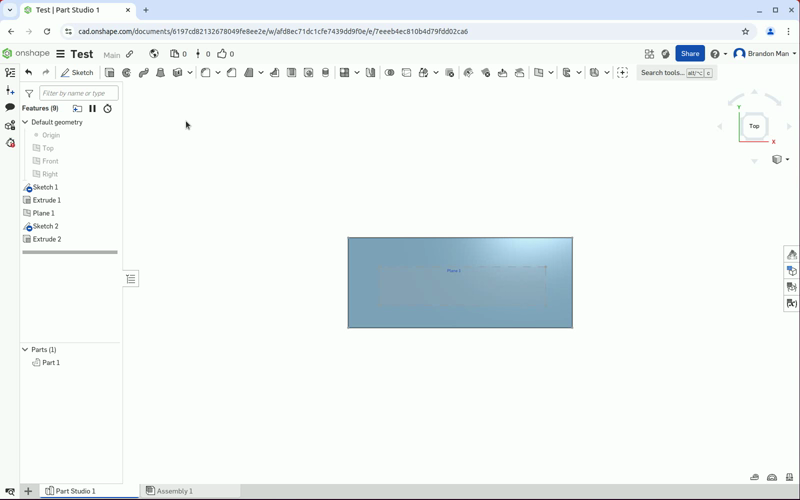
key(shift+7)
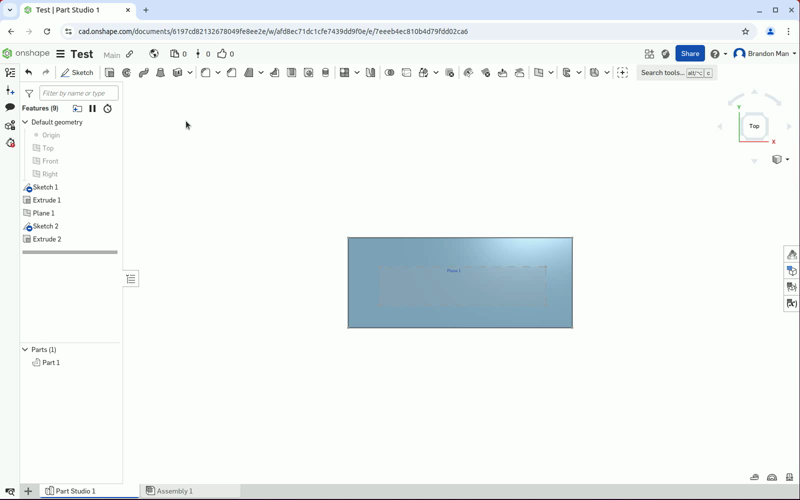
key(up, 3)
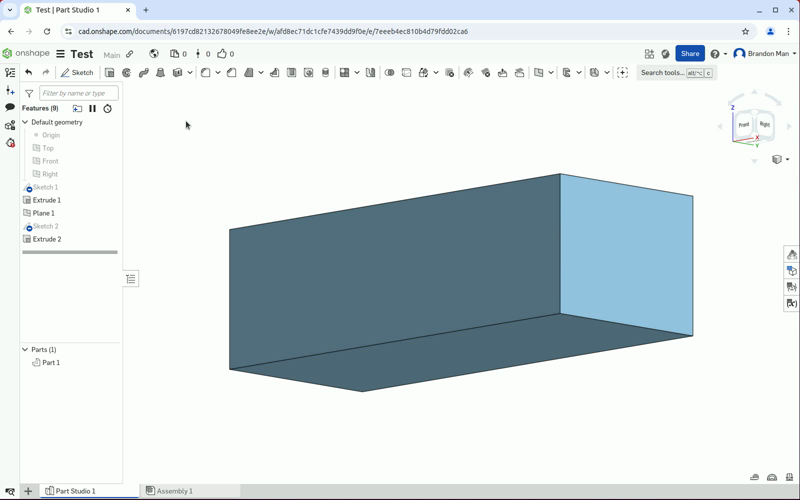
key(left, 3)
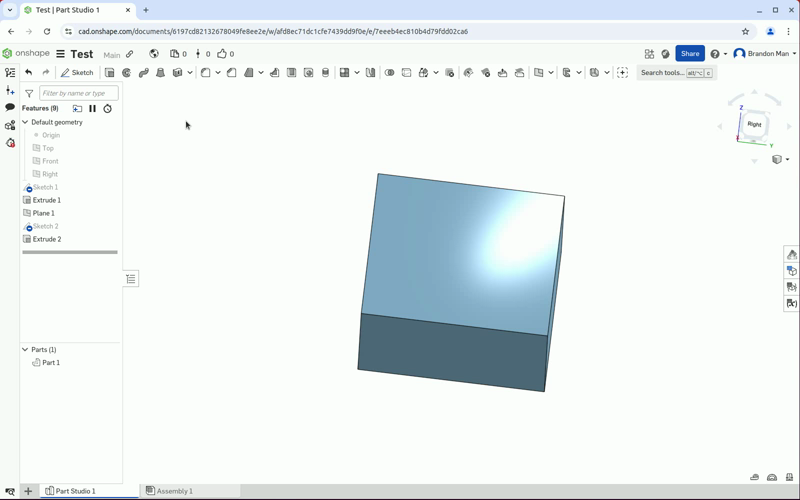
key(right, 3)
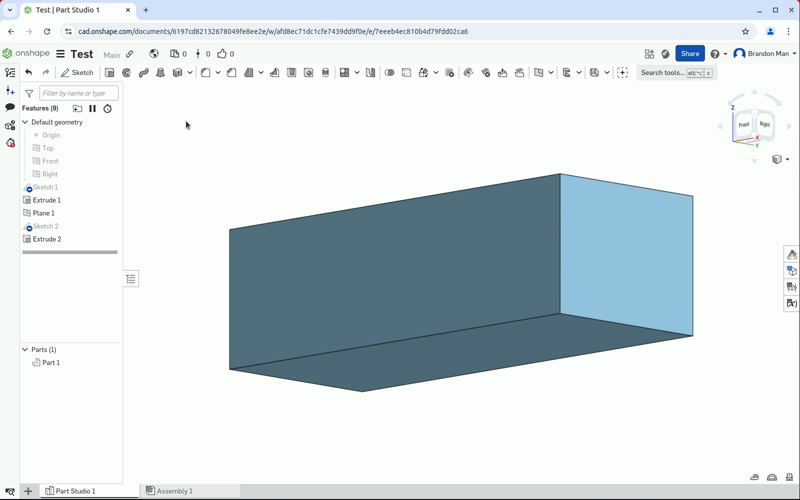
key(down, 3)
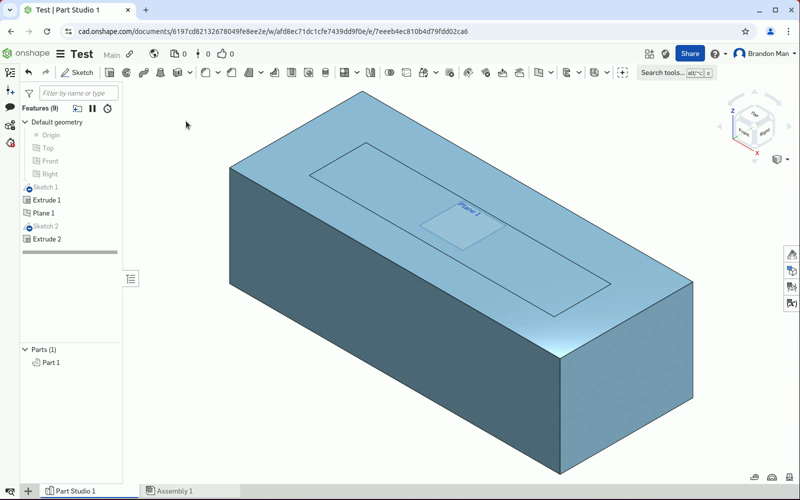
mouse_move(73, 189)
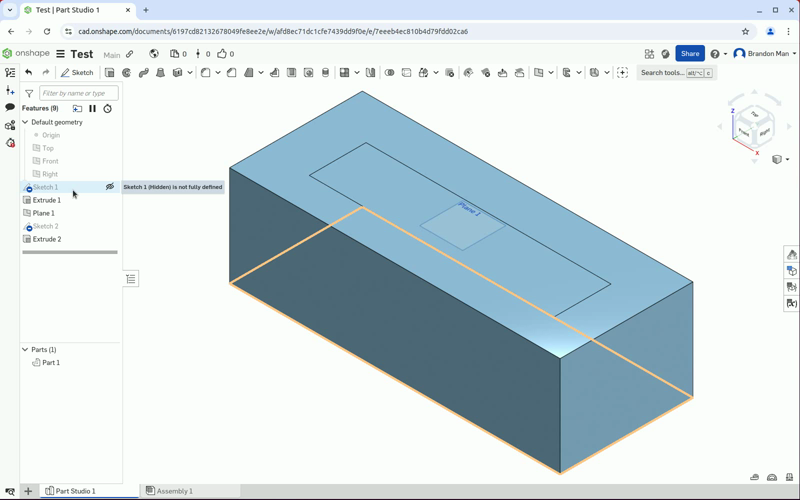
click(73, 189)